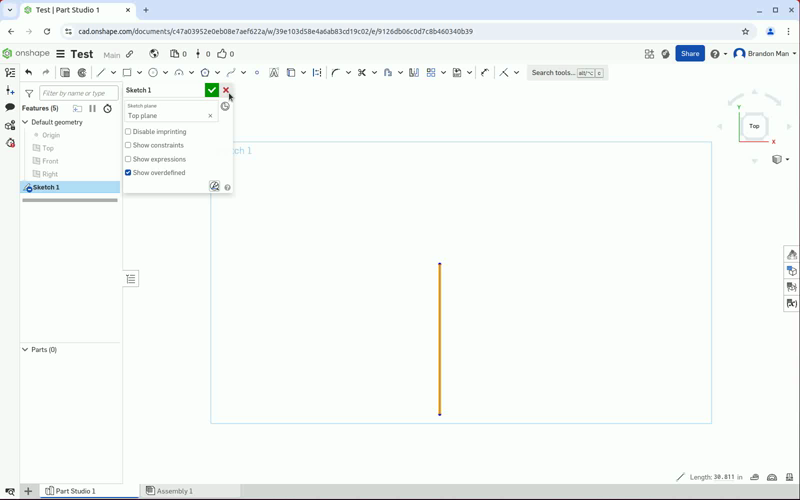
key(shift+h)
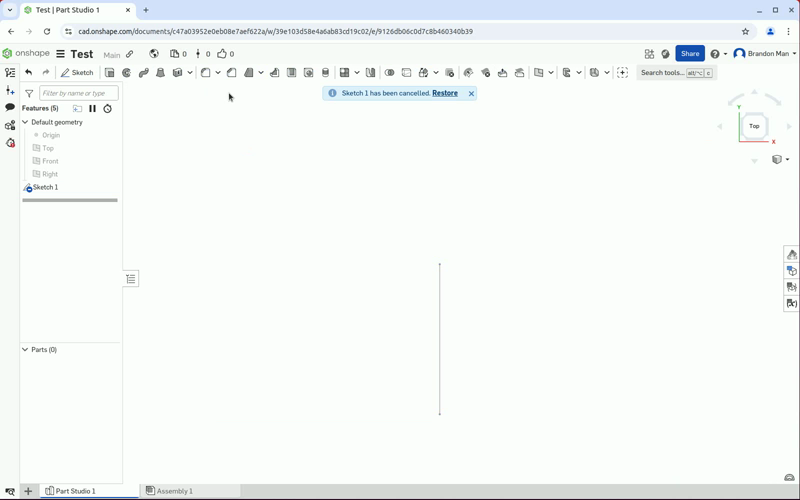
key(shift+s)
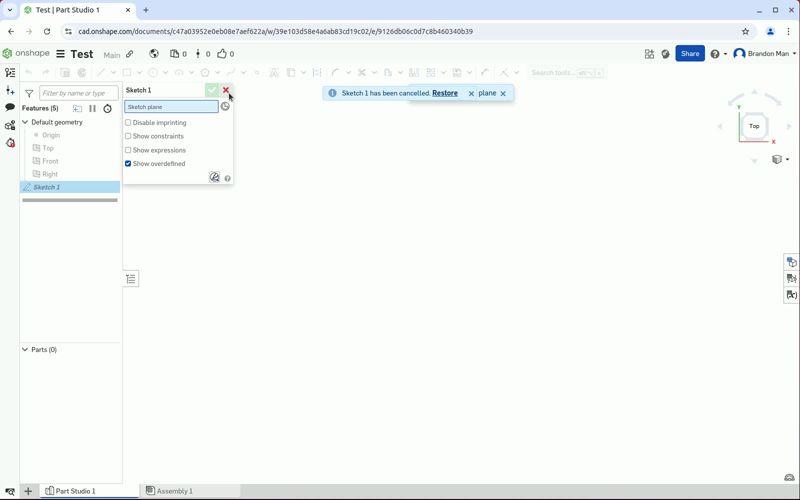
mouse_move(73, 150)
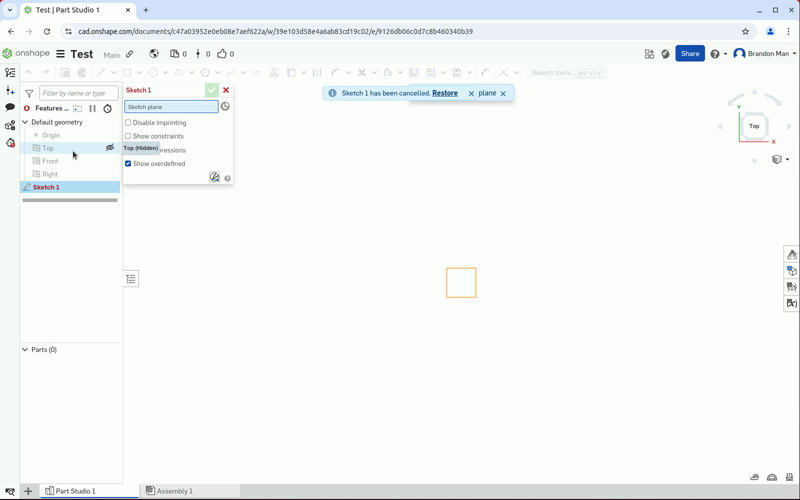
click(73, 150)
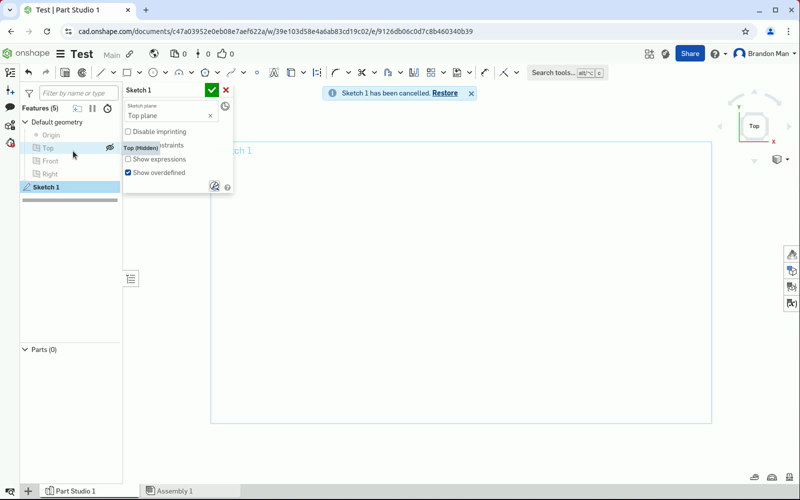
mouse_move(73, 352)
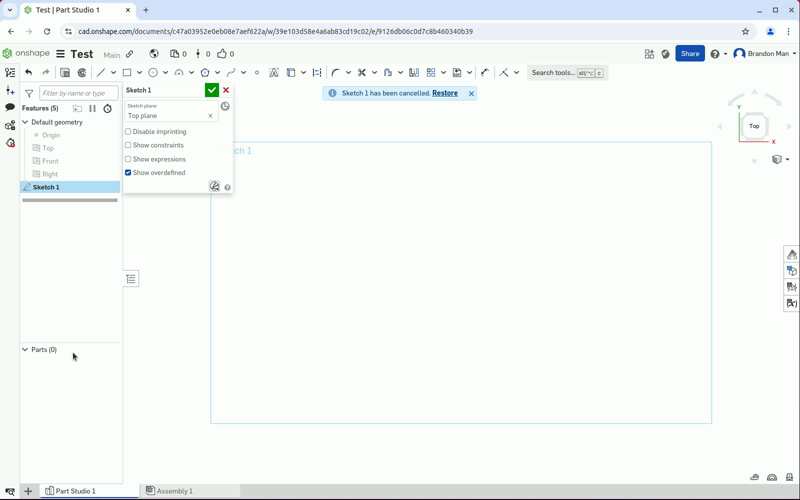
key(y)
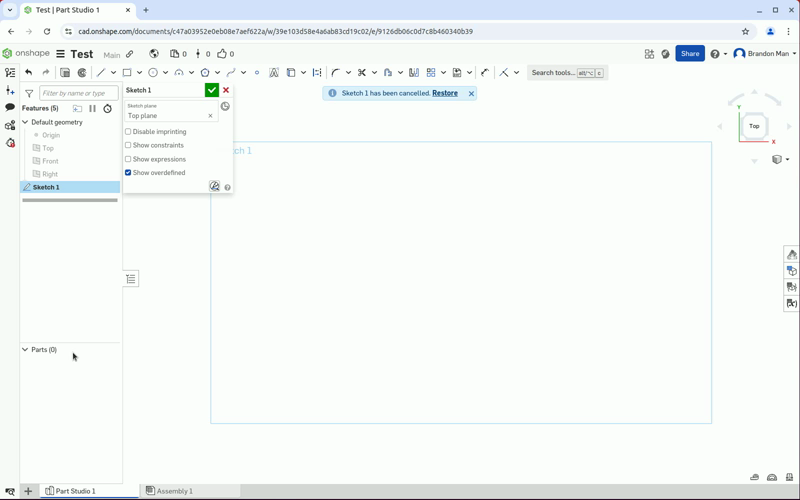
key(c)
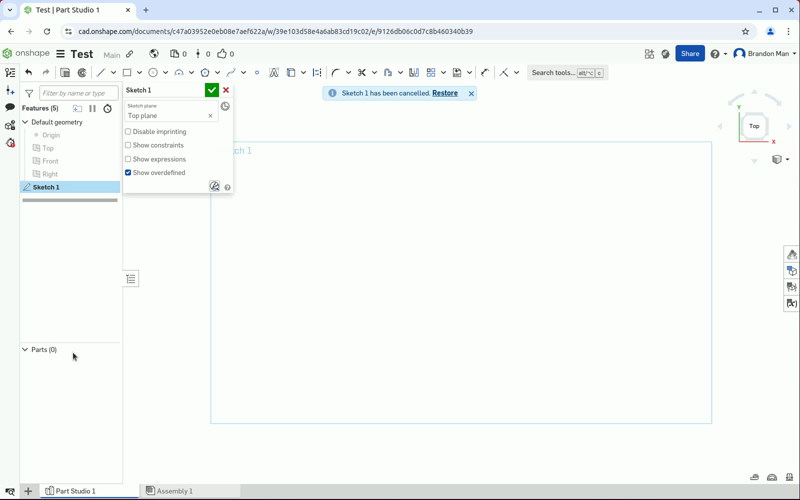
key_down(shift)
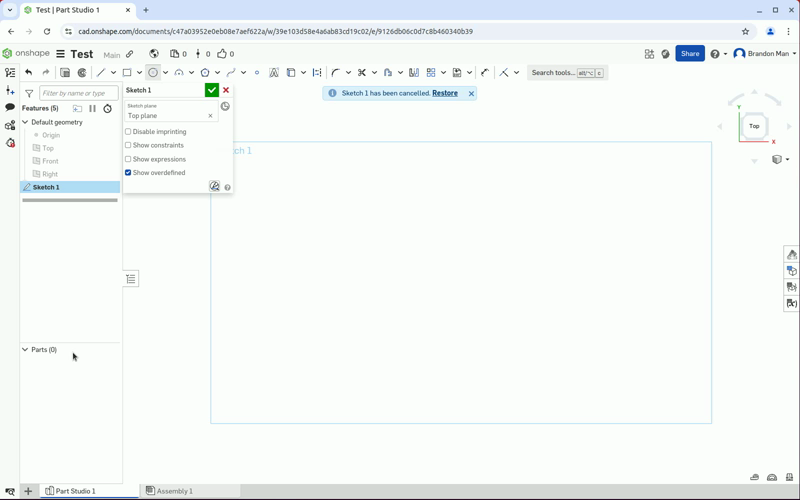
mouse_move(461, 282)
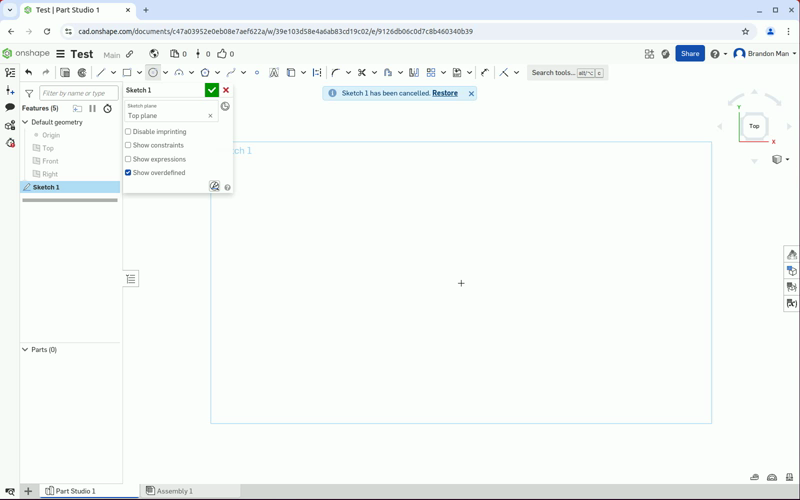
click(461, 282)
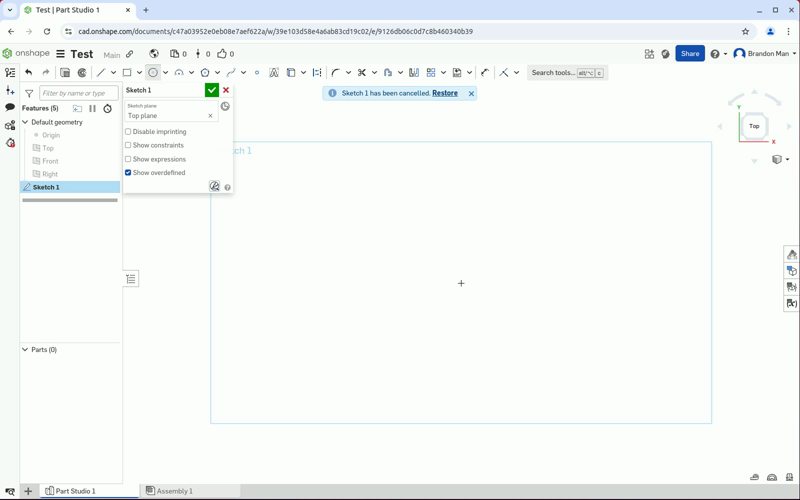
key_up(shift)
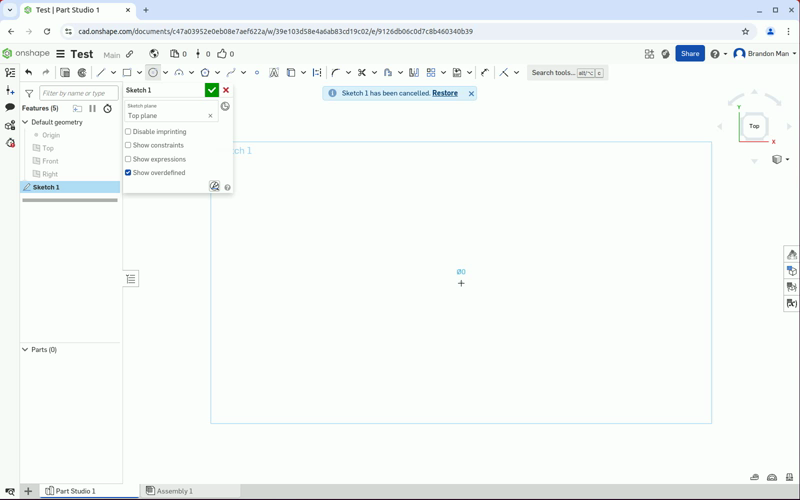
mouse_move(525, 282)
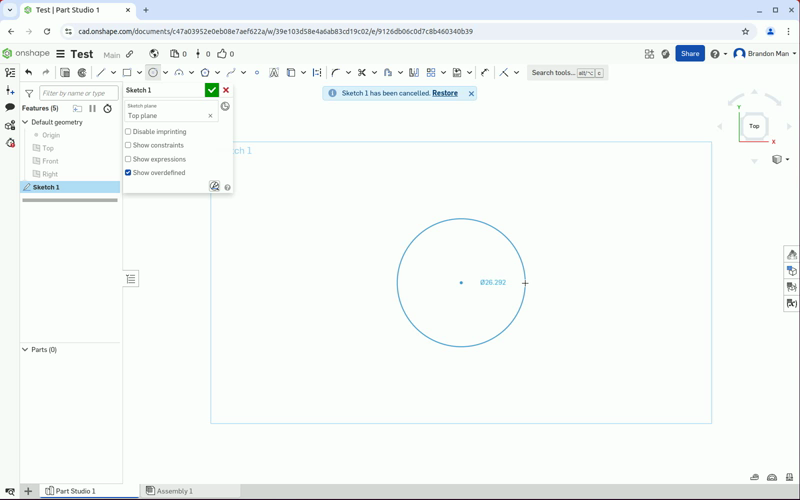
click(525, 282)
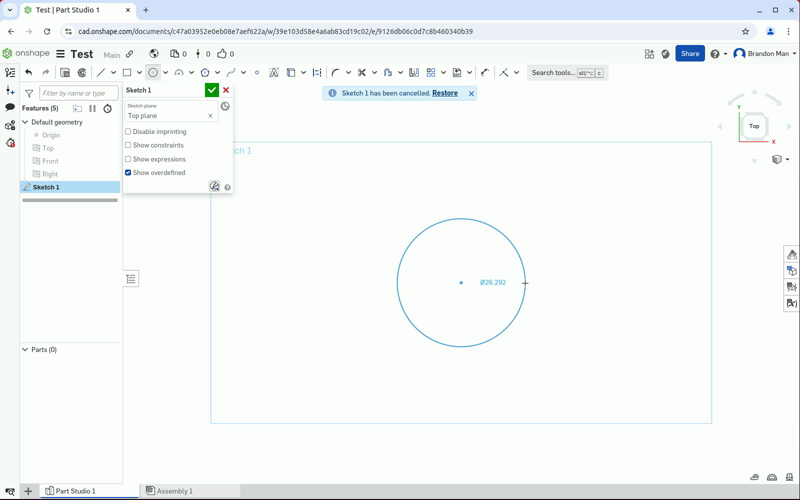
key(esc)
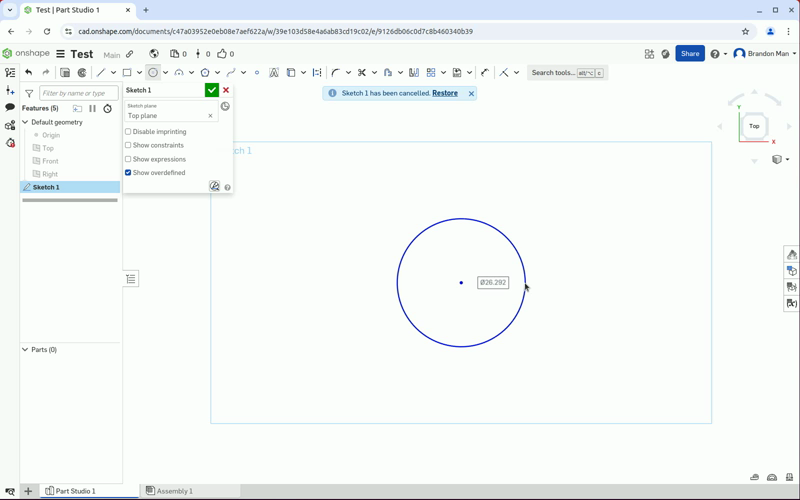
key(c)
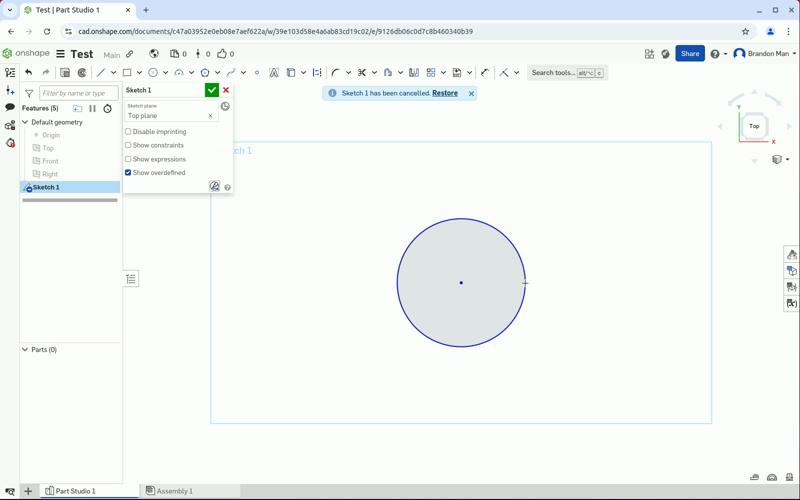
key_down(shift)
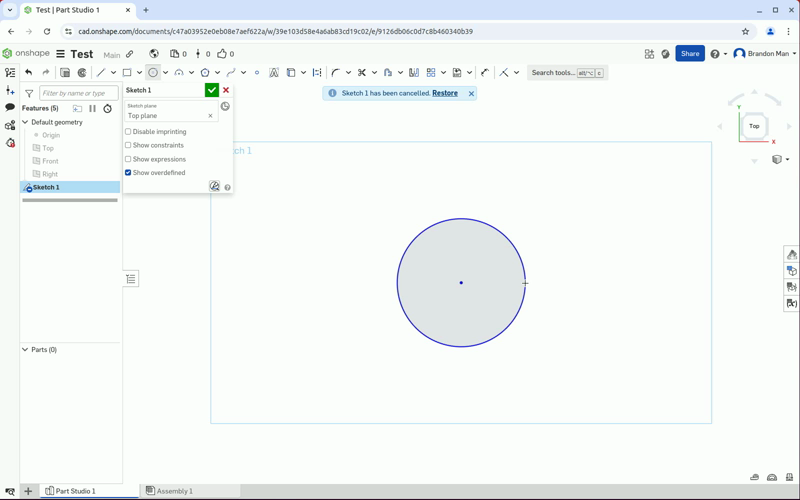
mouse_move(461, 282)
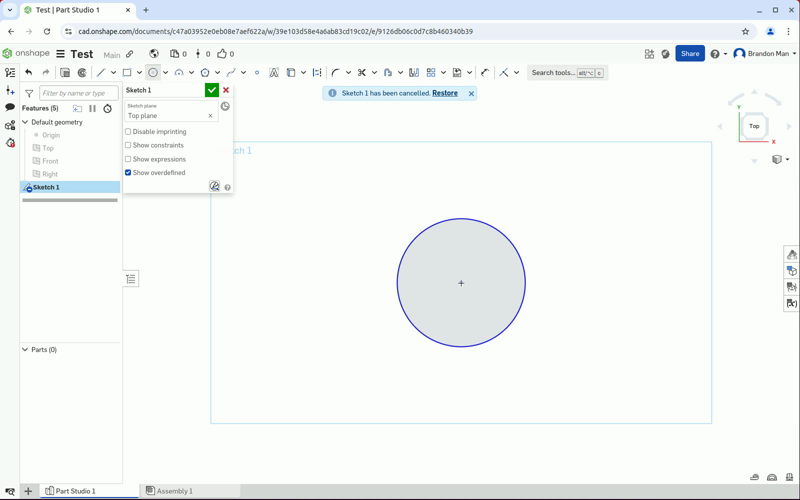
click(461, 282)
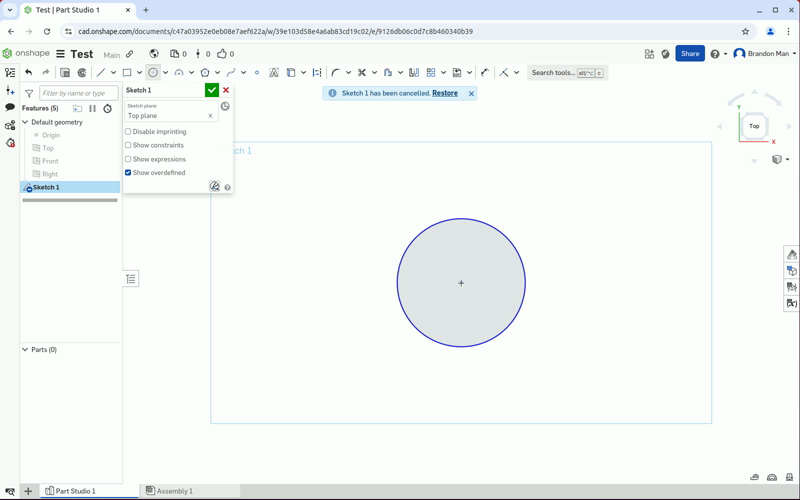
key_up(shift)
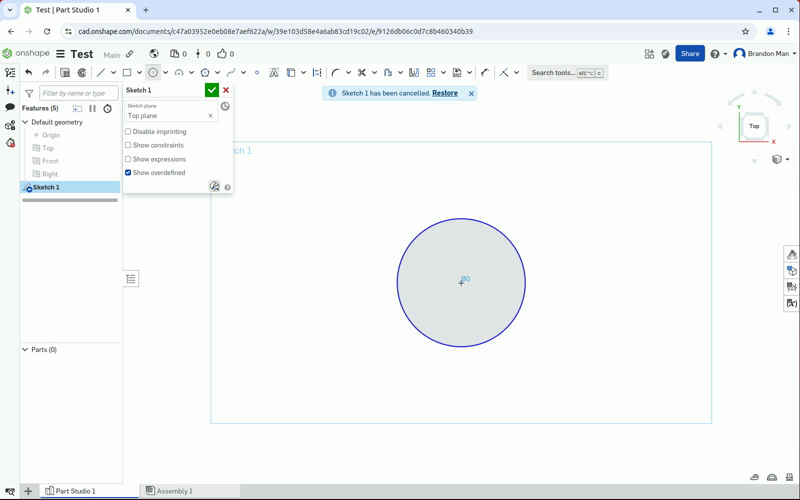
mouse_move(517, 282)
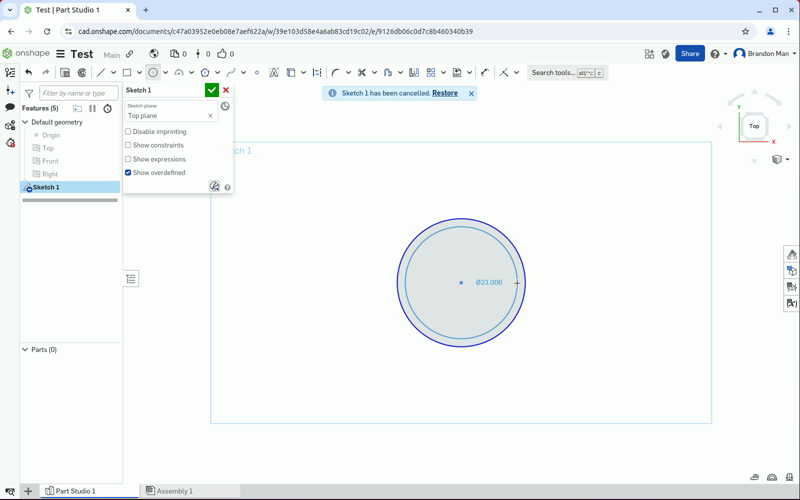
click(517, 282)
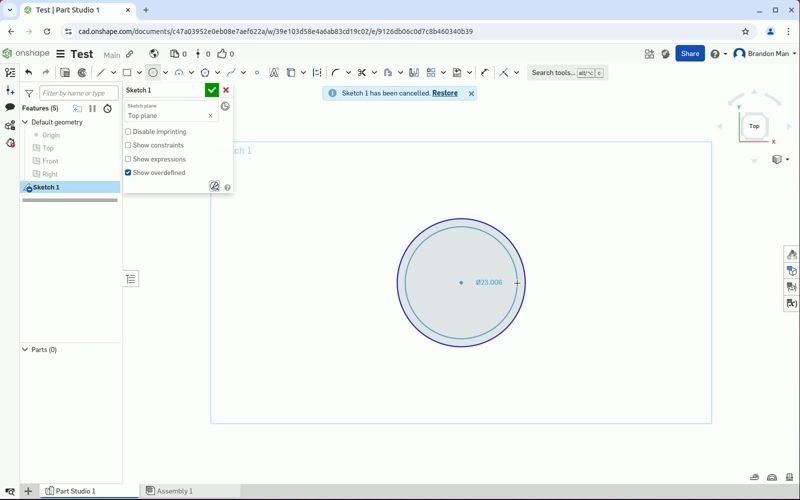
key(esc)
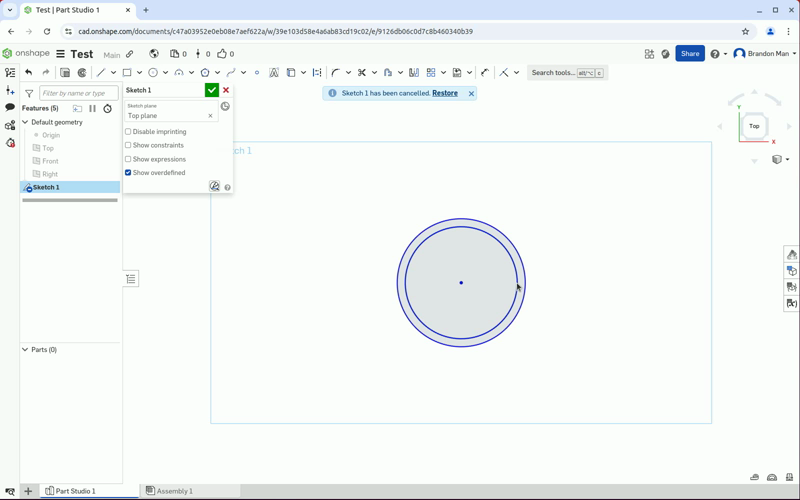
mouse_move(401, 286)
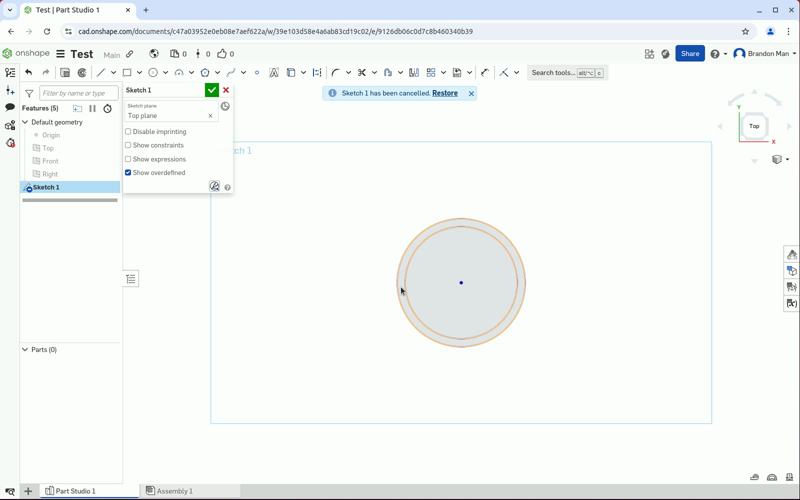
click(401, 286)
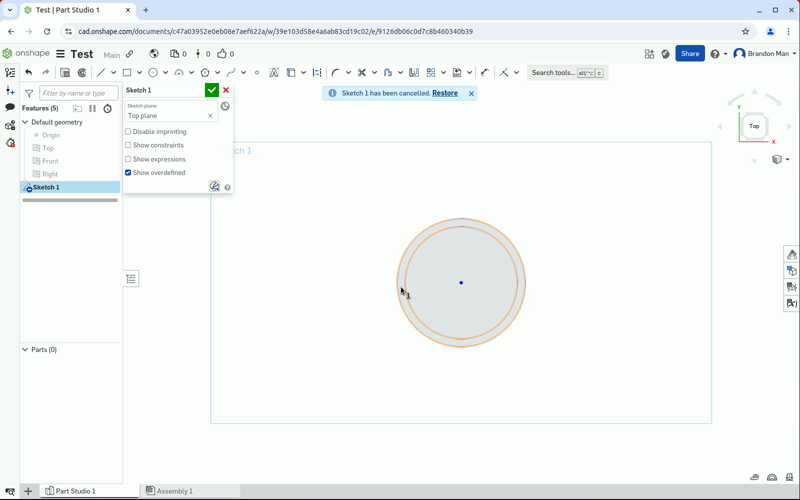
mouse_move(73, 352)
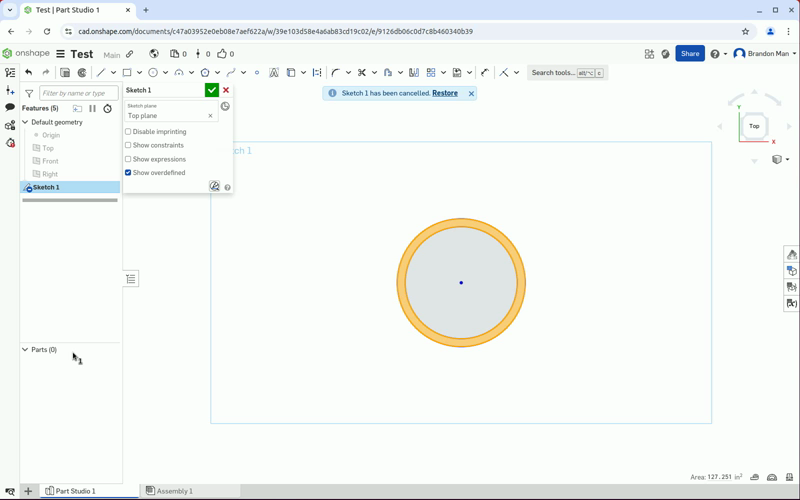
key(shift+y)
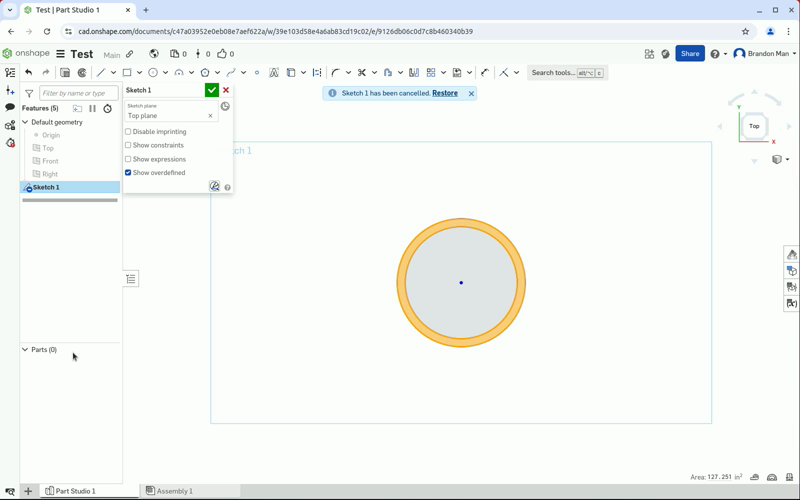
key(shift+e)
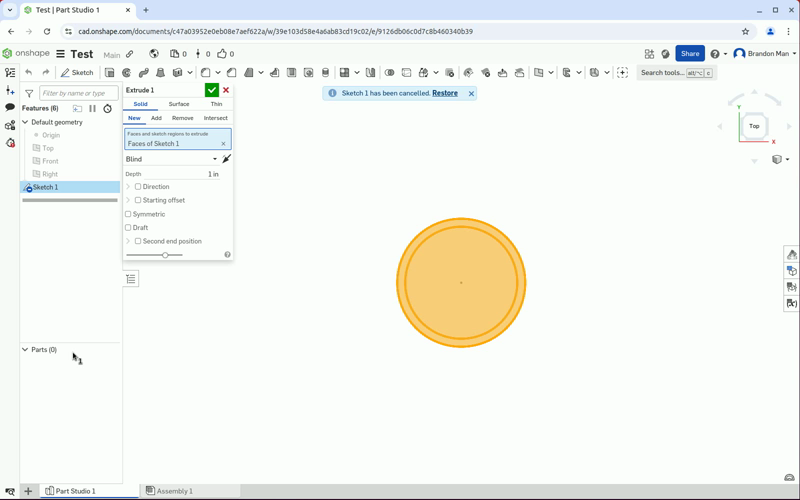
mouse_move(143, 106)
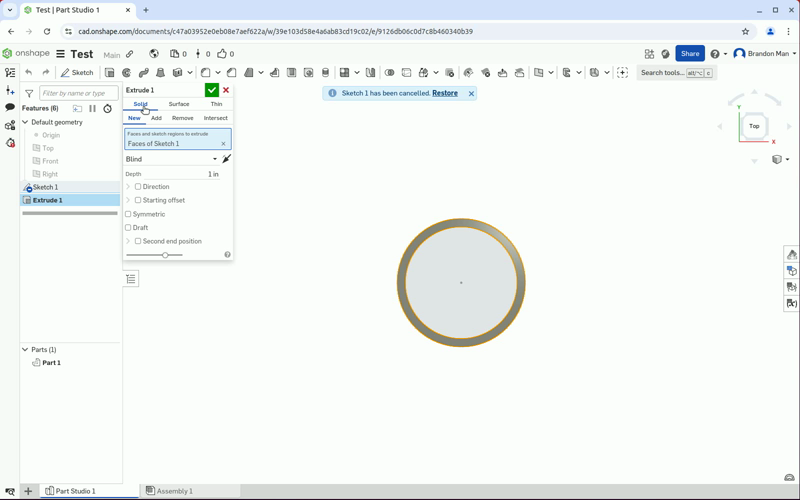
click(143, 106)
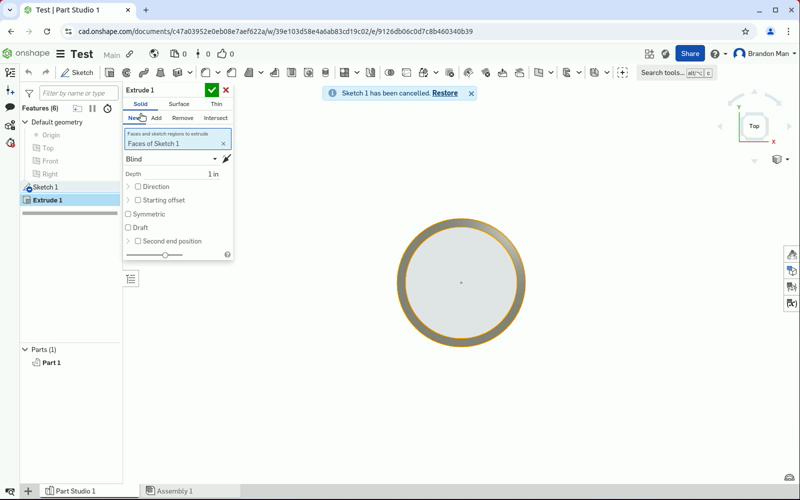
mouse_move(137, 120)
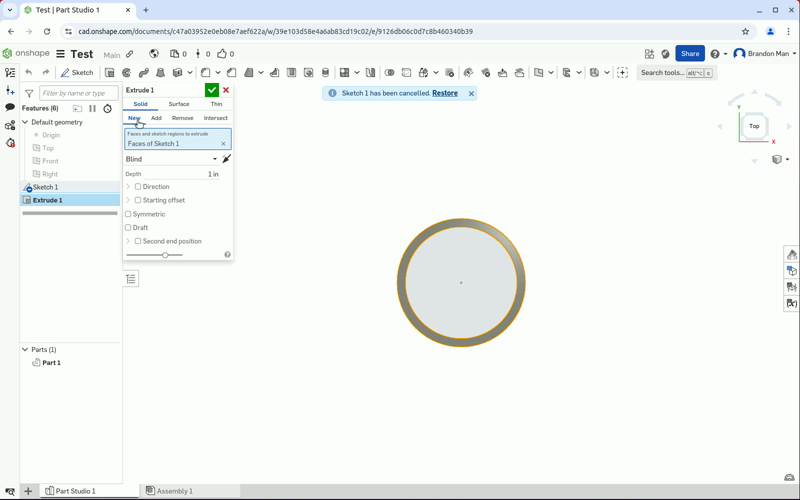
click(137, 120)
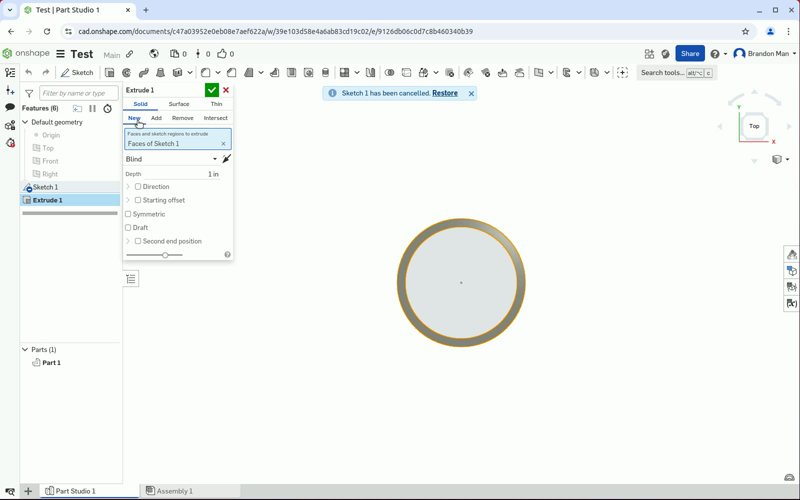
key(tab, 4)
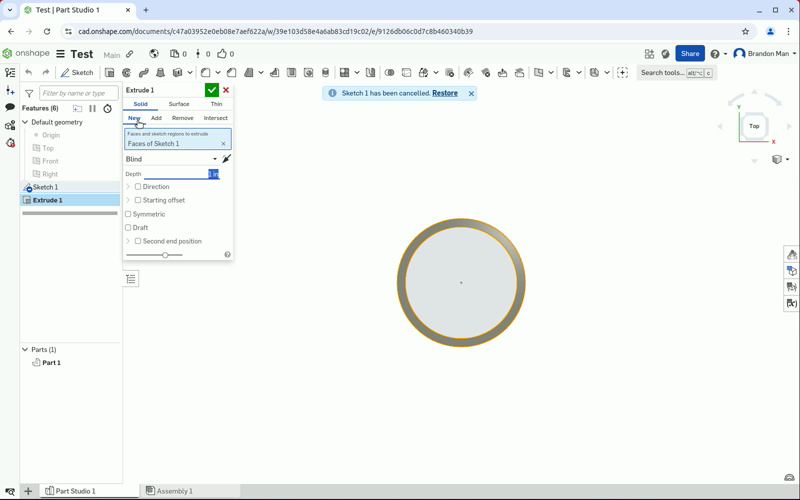
text(23.108)
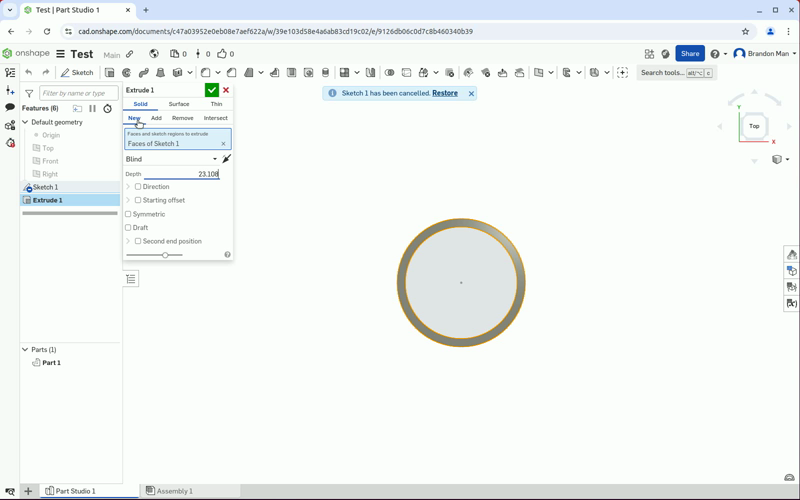
key(tab, 3)
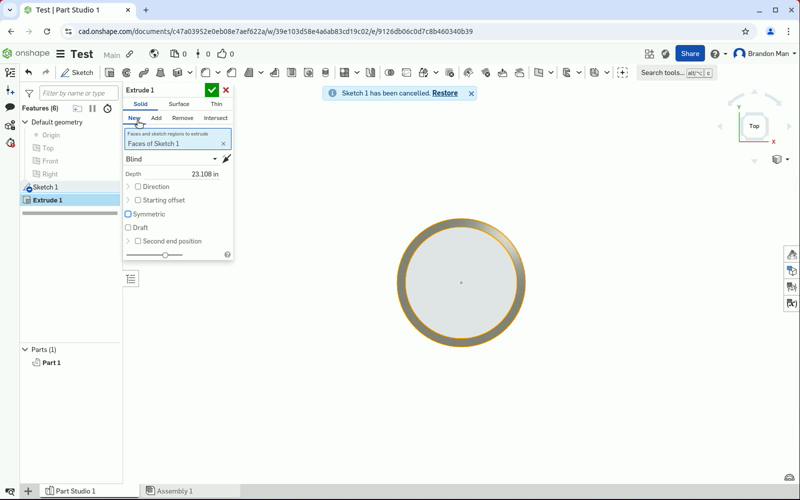
key(tab, 2)
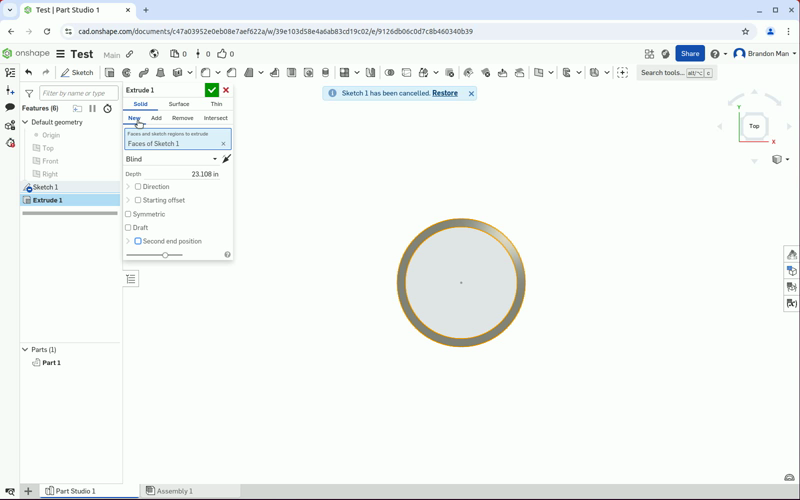
key(space)
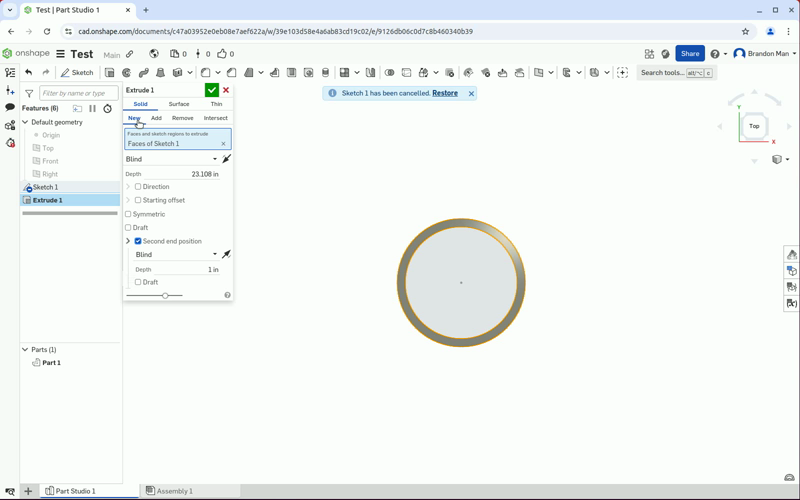
key(tab, 3)
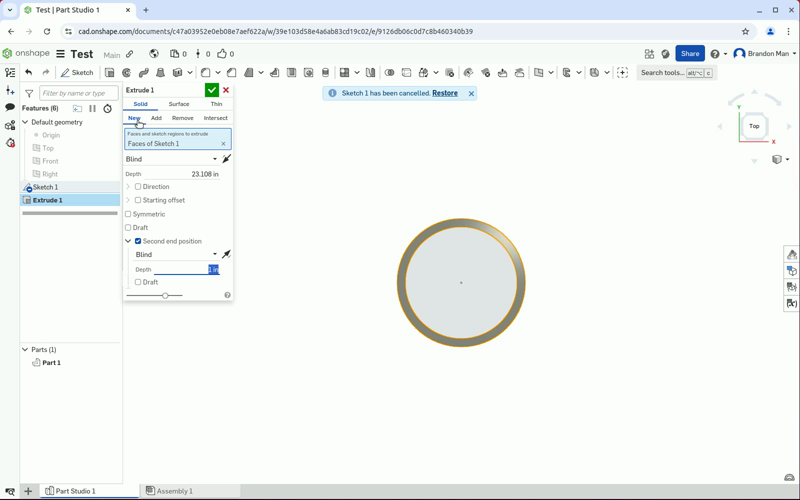
text(23.108)
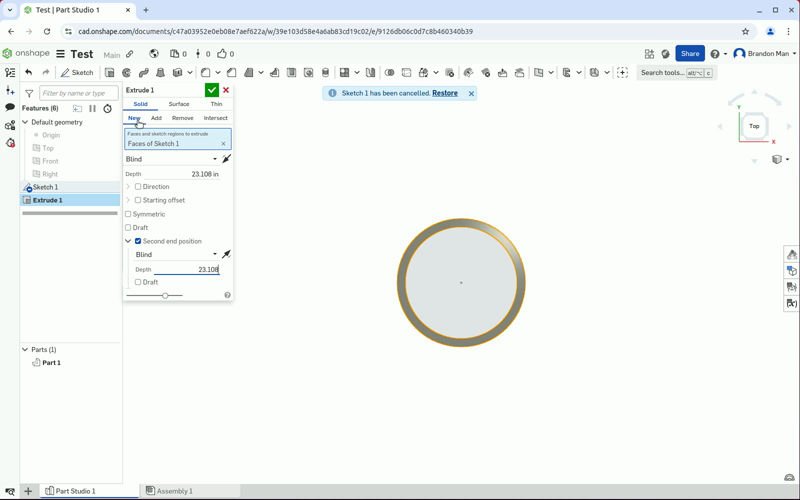
key(enter)
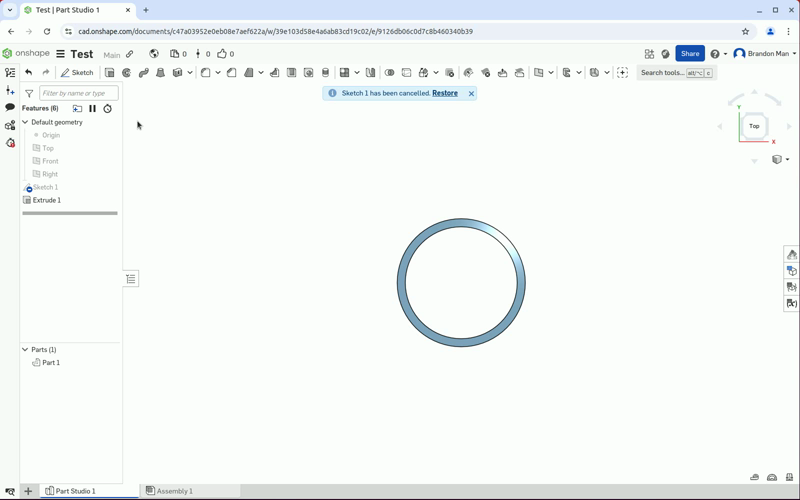
key(shift+h)
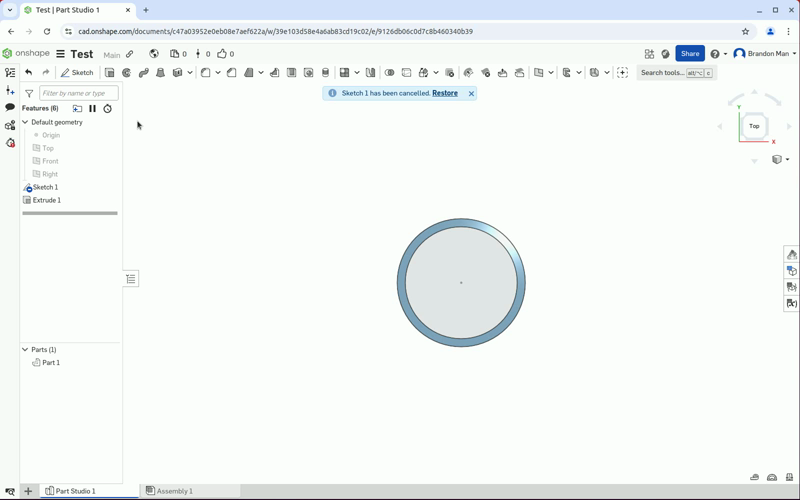
key(shift+h)
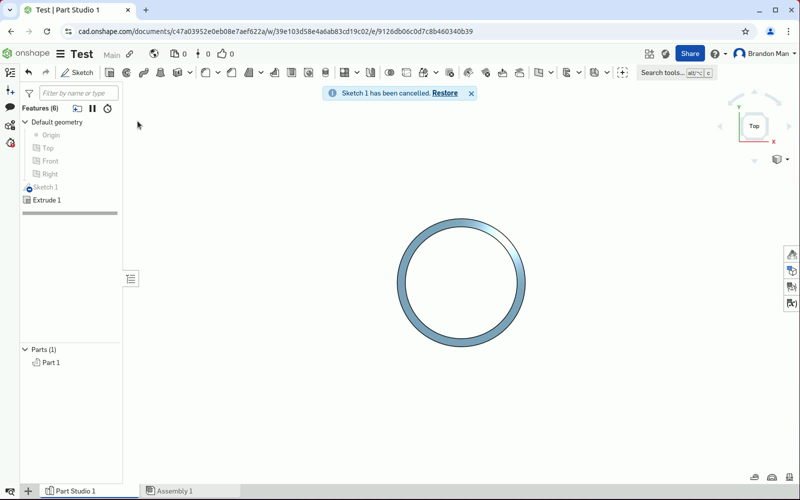
mouse_move(73, 189)
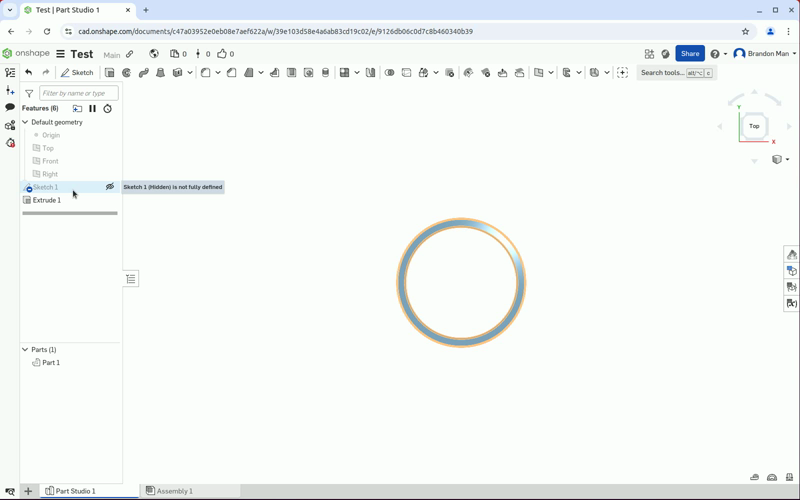
click(73, 189)
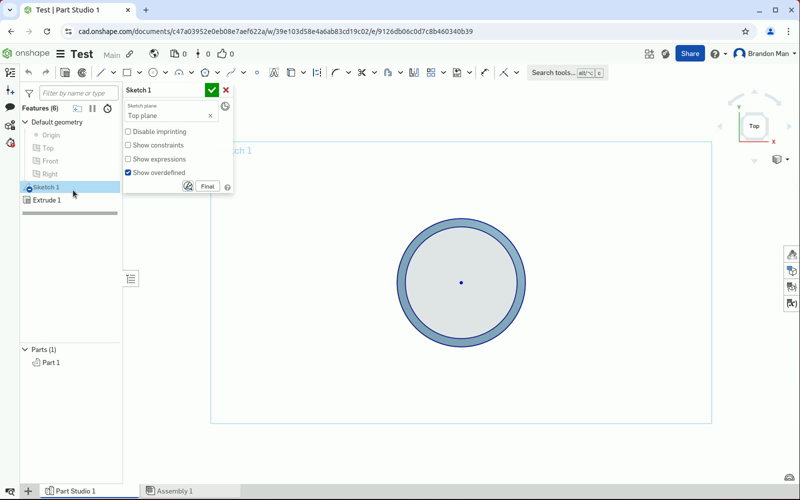
mouse_move(229, 92)
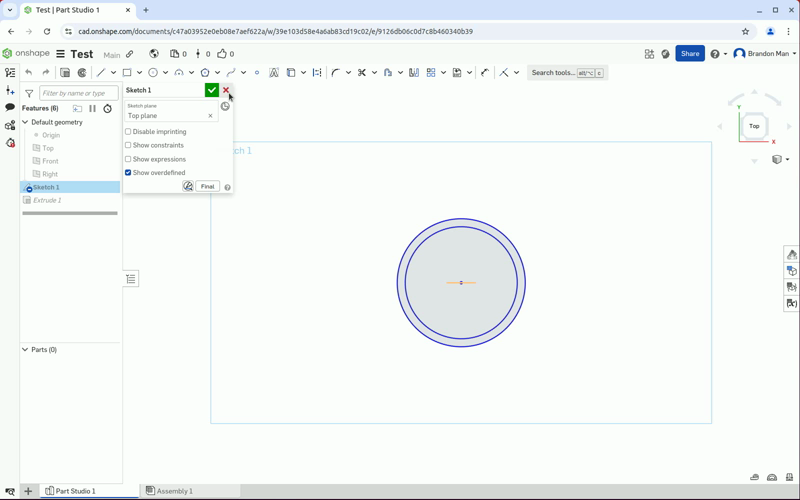
click(229, 92)
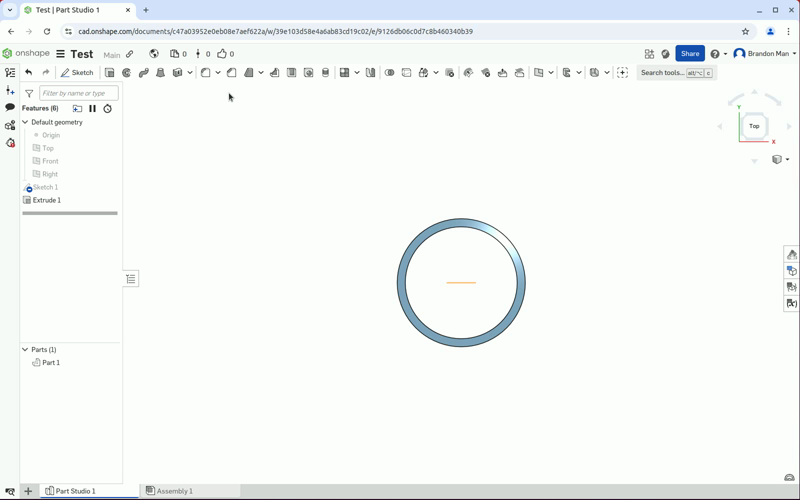
mouse_move(73, 352)
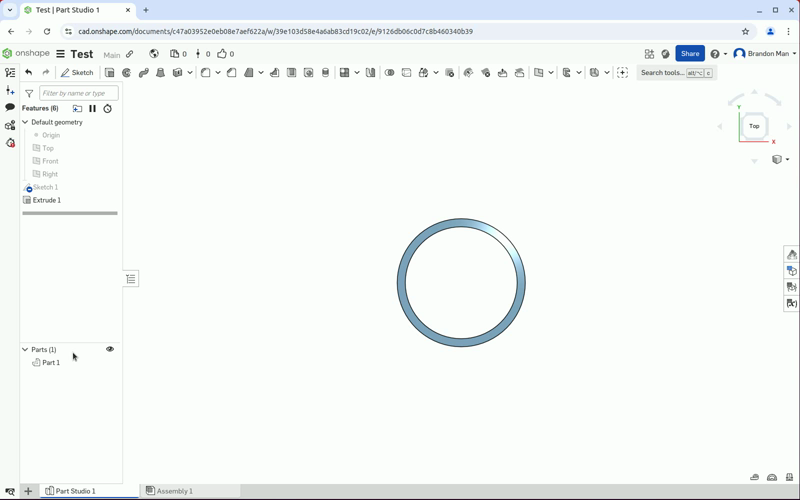
key(y)
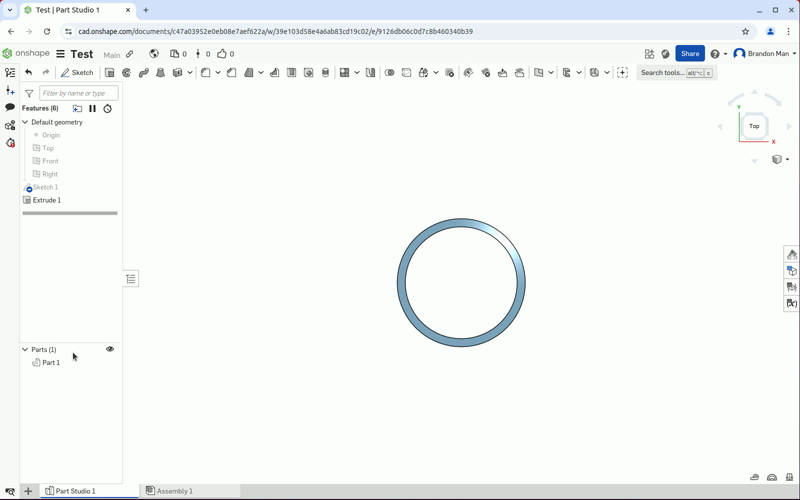
key(shift+p)
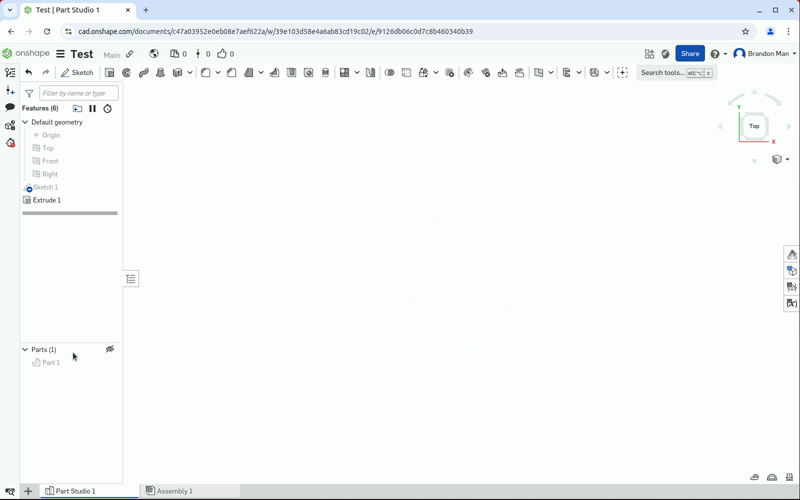
key(space)
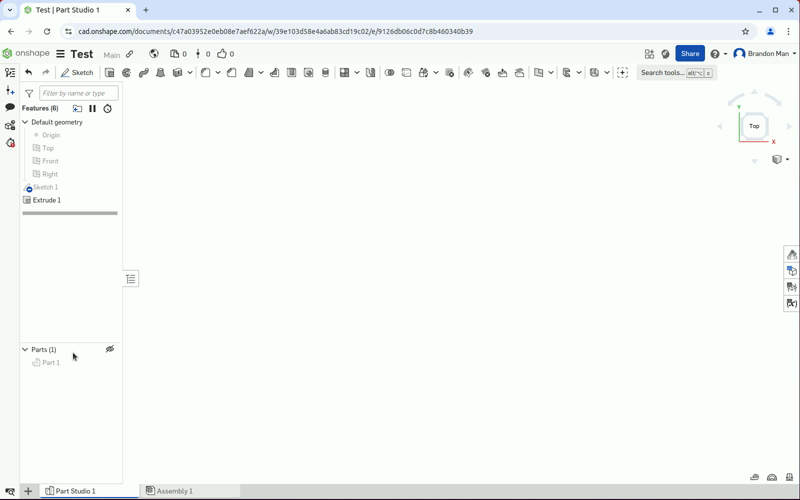
key_down(shift)
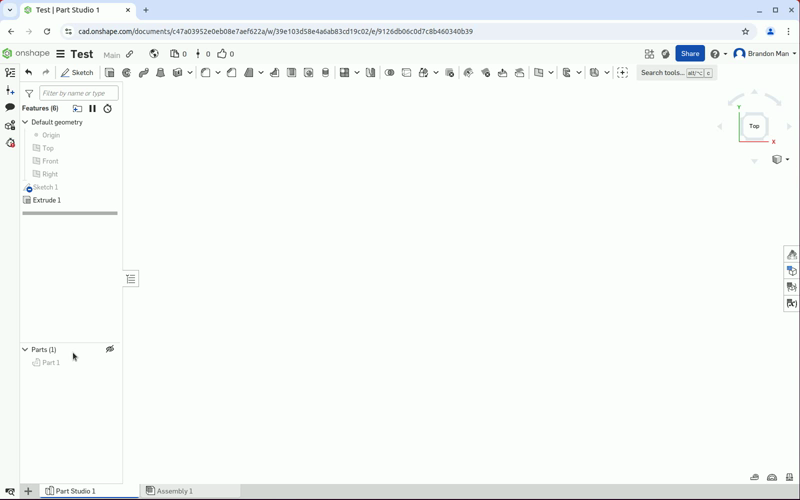
key(up)
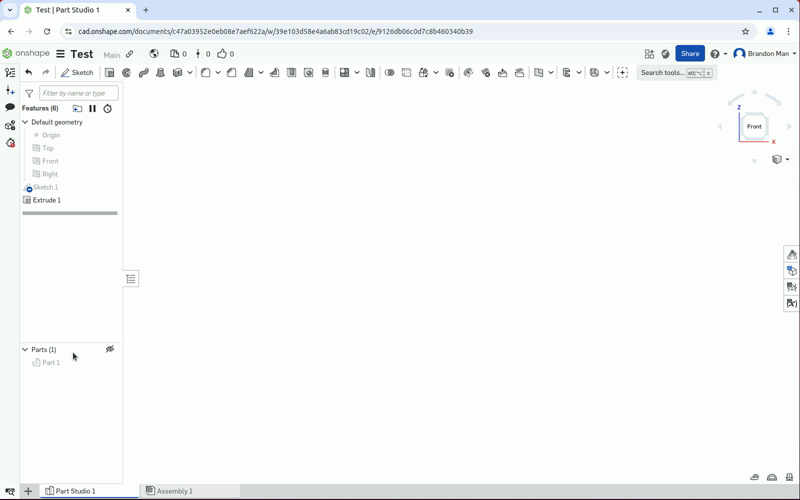
key_up(shift)
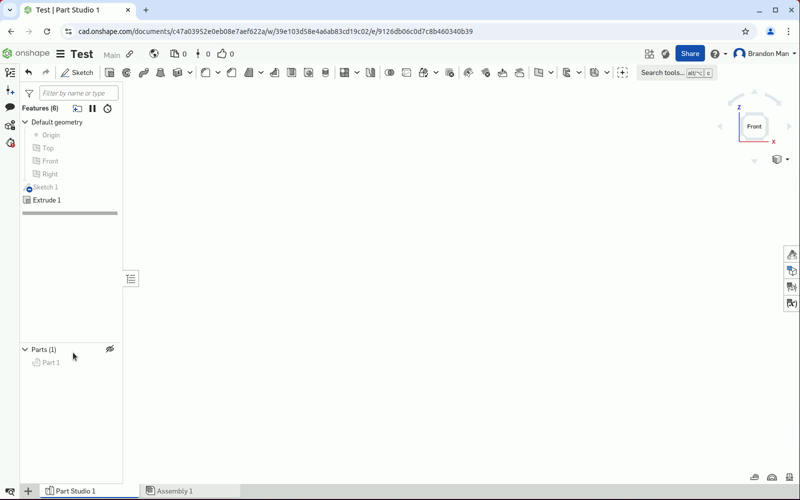
key(space)
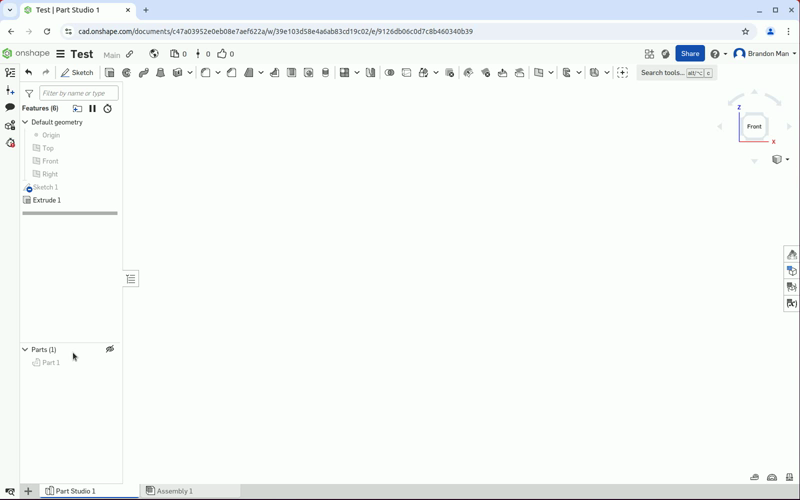
key_down(shift)
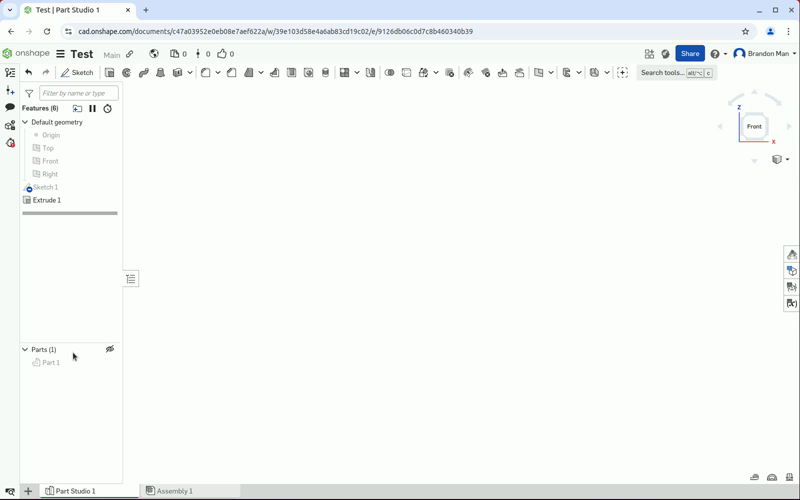
key(left)
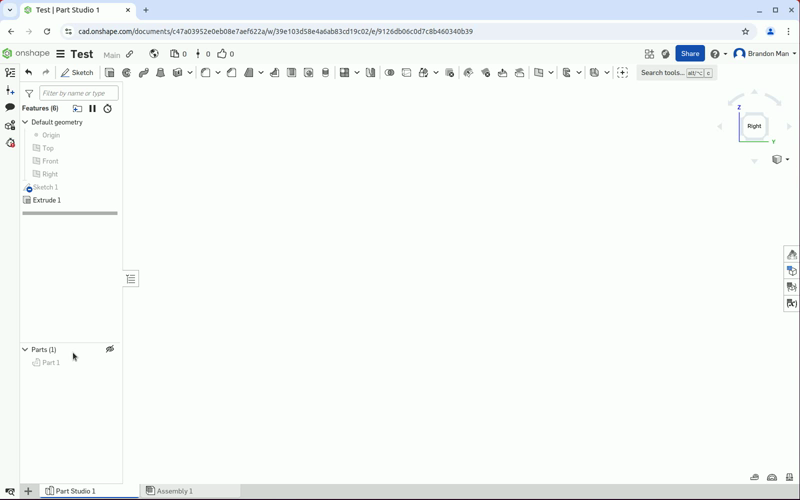
key_up(shift)
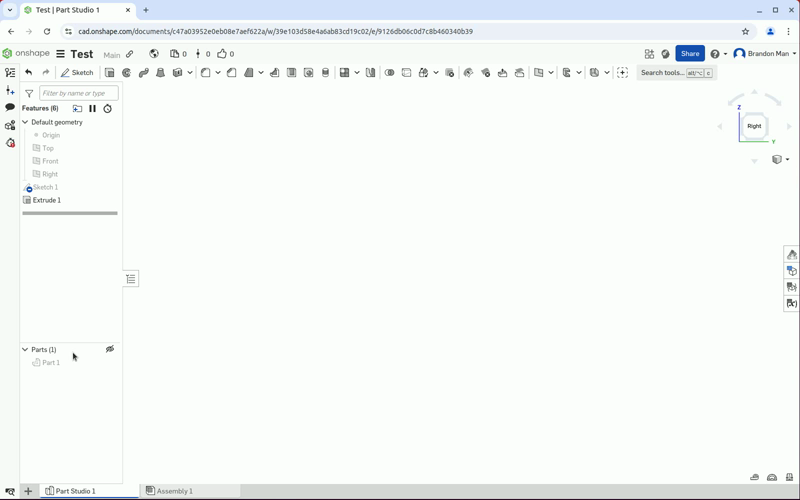
mouse_move(73, 352)
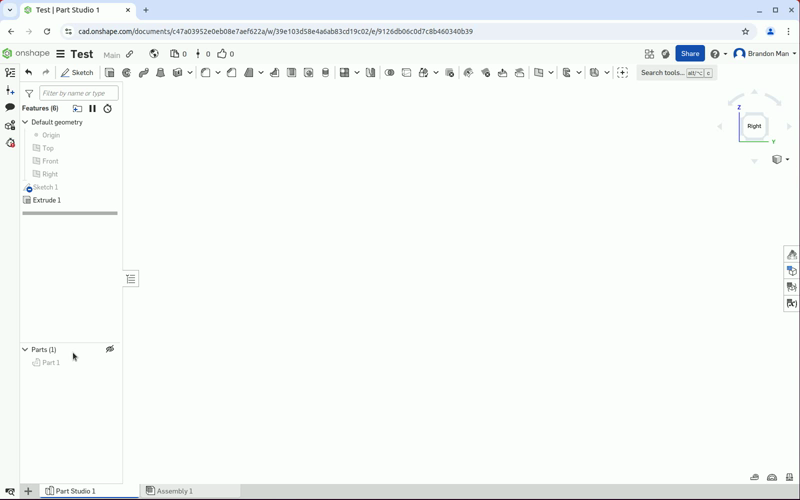
key(shift+y)
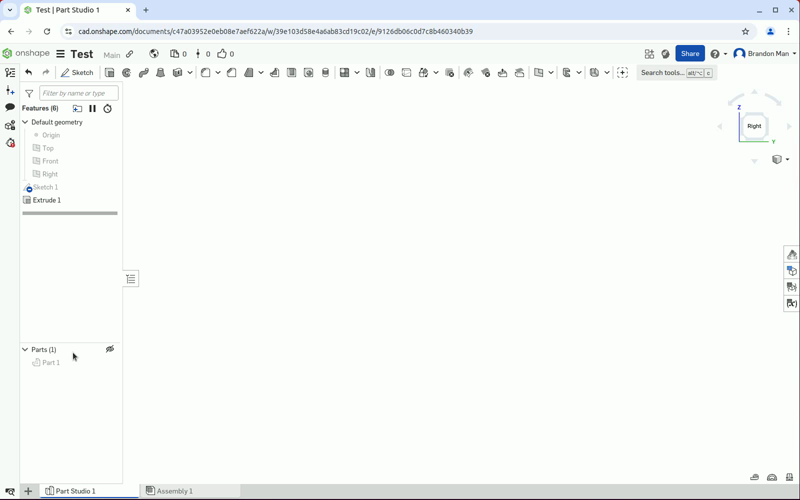
key(shift+s)
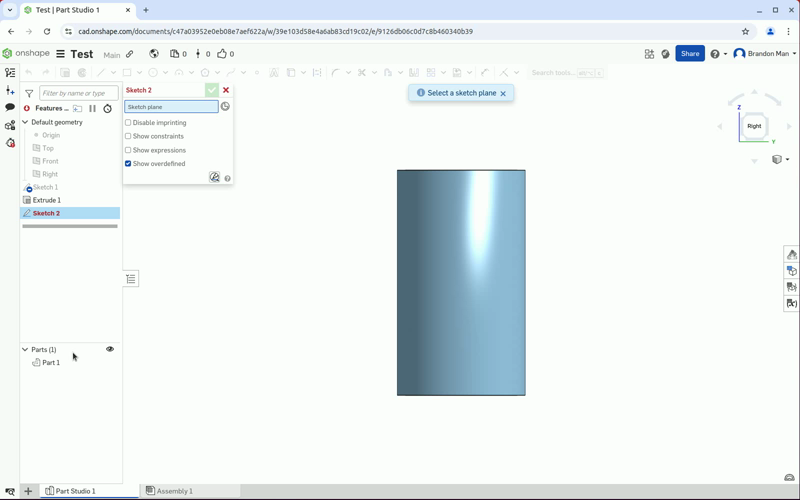
mouse_move(73, 176)
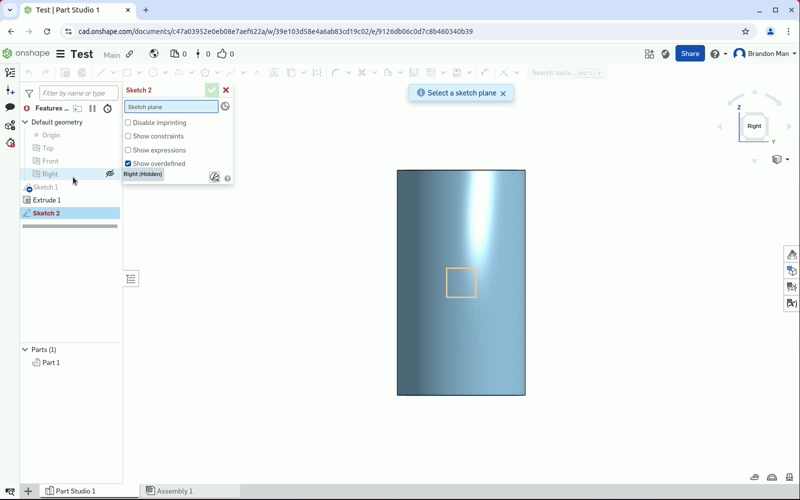
click(73, 176)
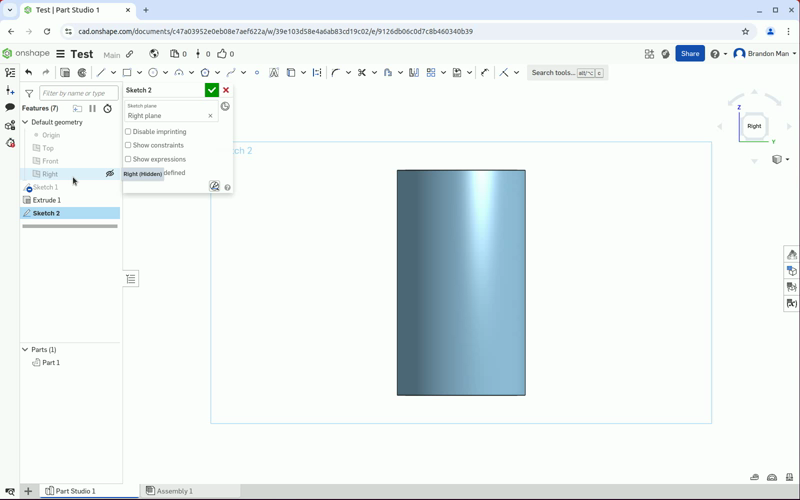
mouse_move(73, 352)
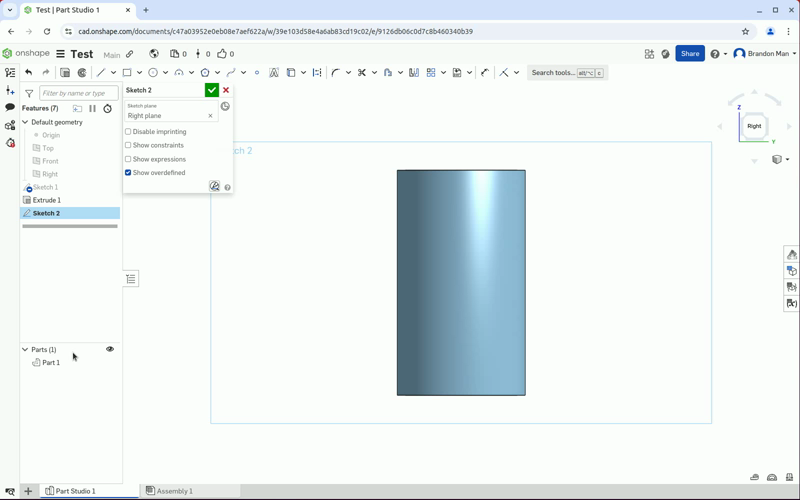
key(y)
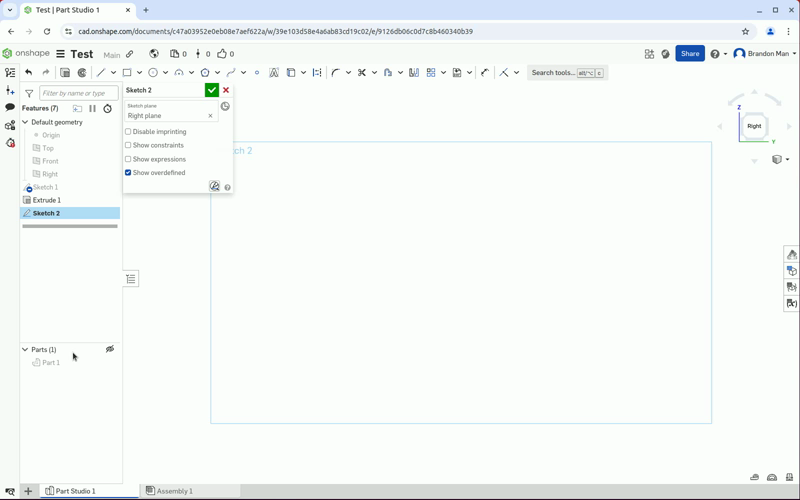
key(c)
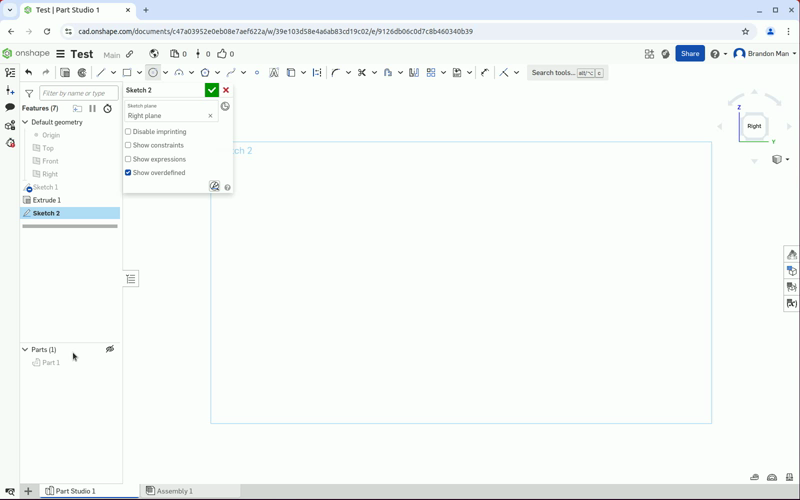
key_down(shift)
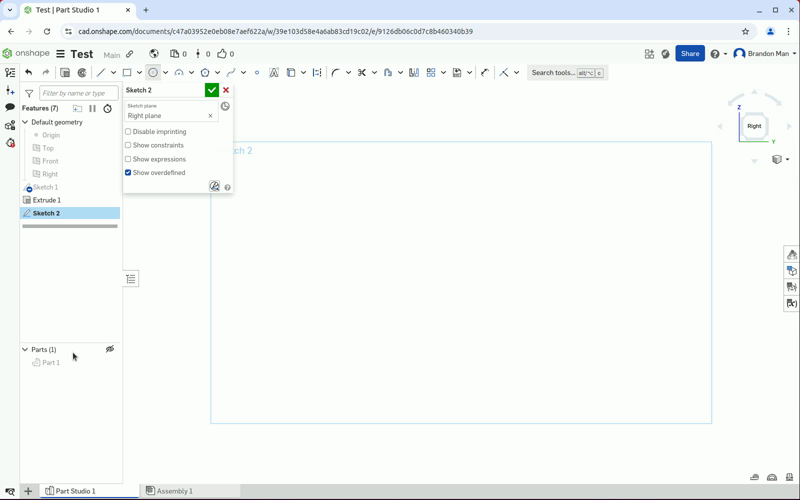
mouse_move(461, 282)
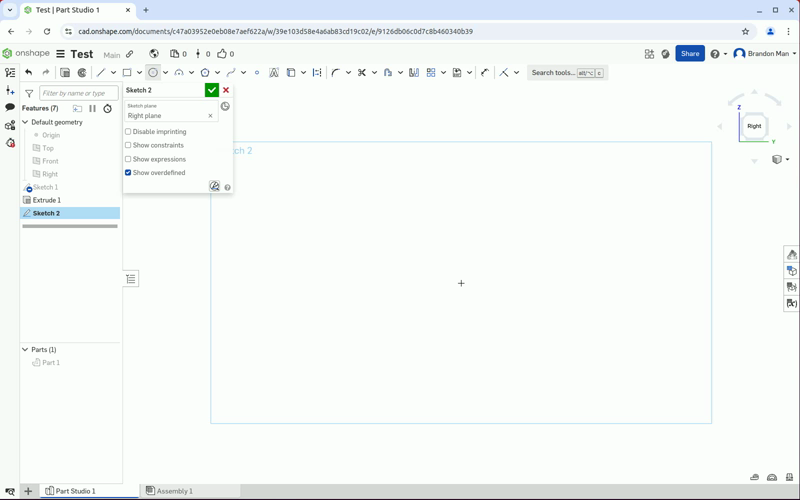
click(461, 282)
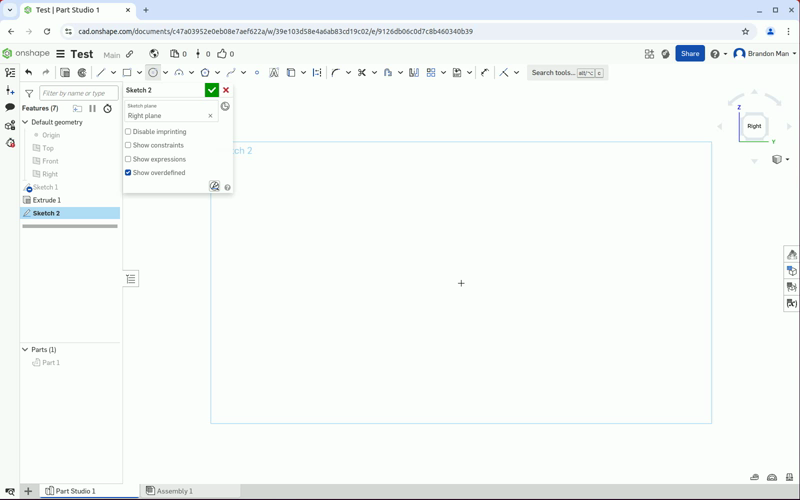
key_up(shift)
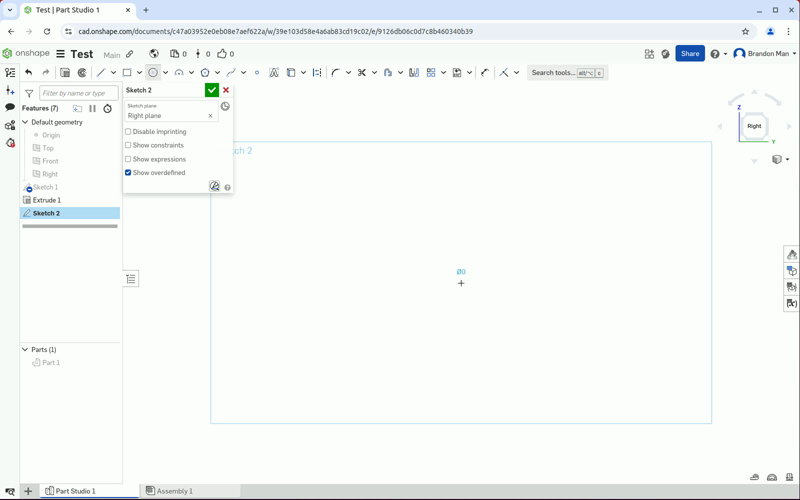
mouse_move(525, 282)
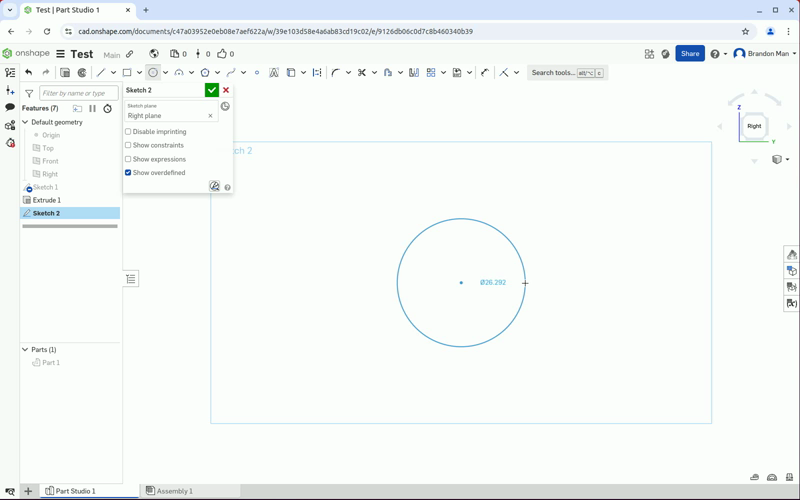
click(525, 282)
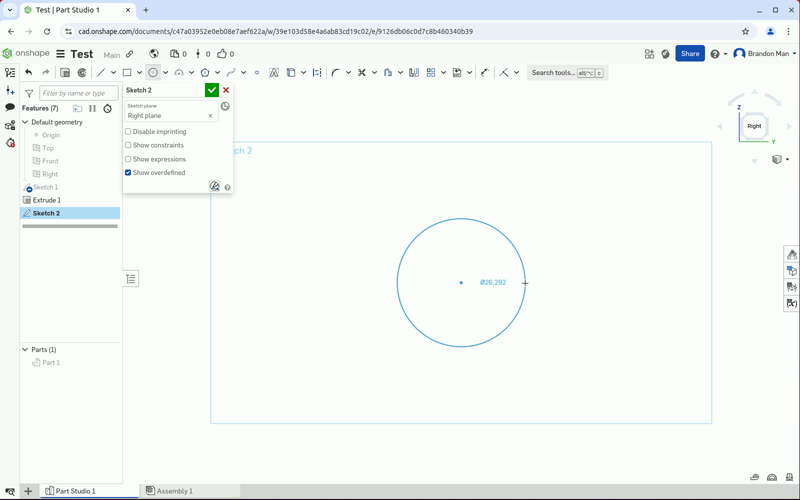
key(esc)
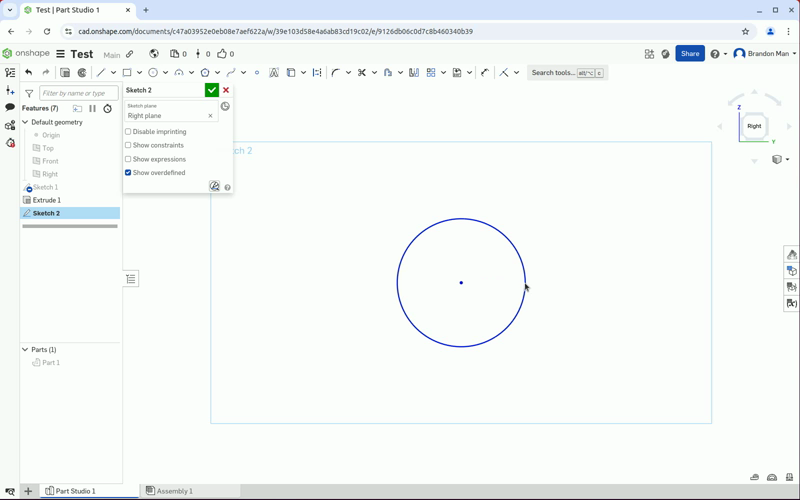
key(c)
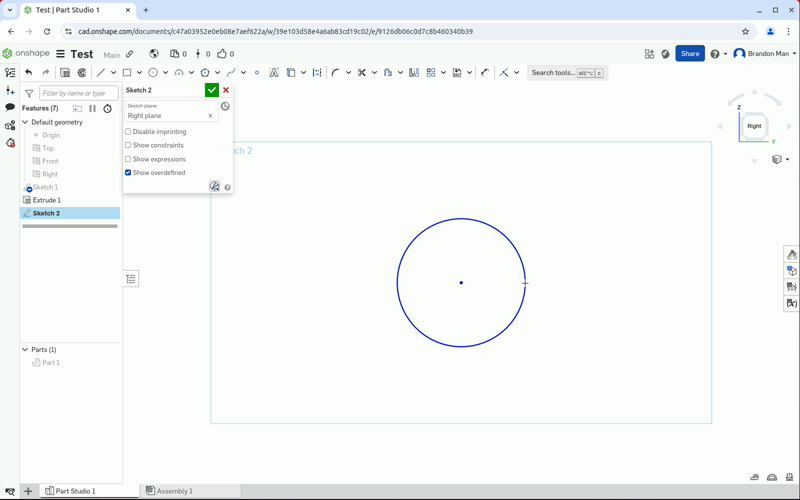
key_down(shift)
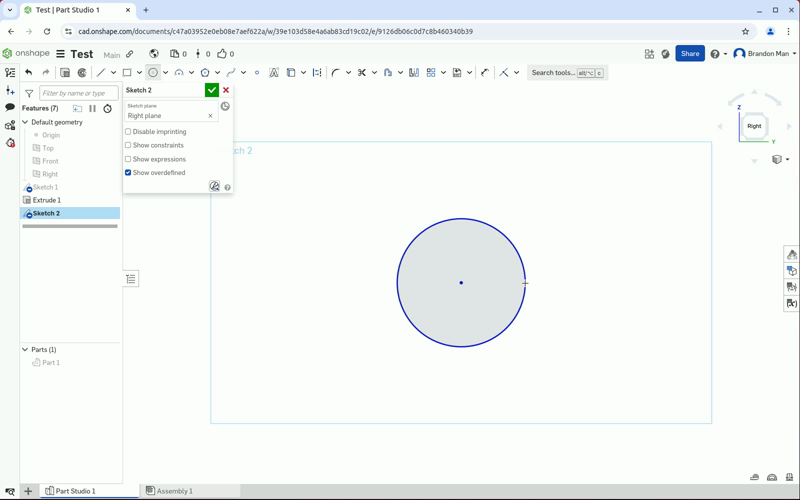
mouse_move(461, 282)
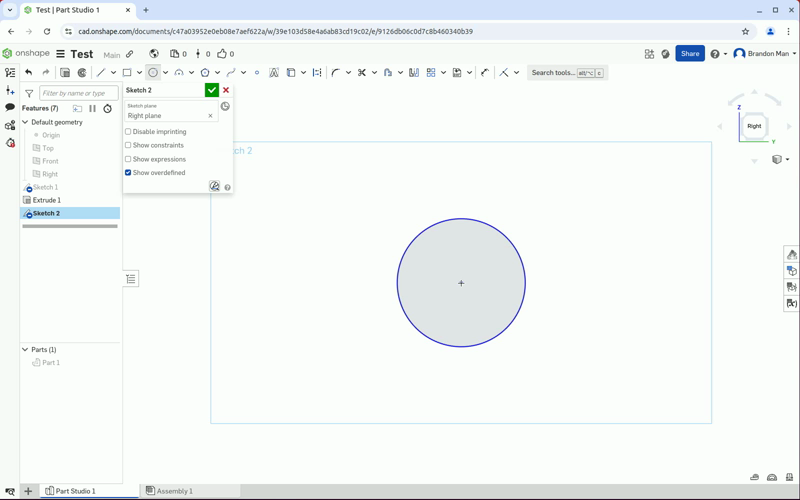
click(461, 282)
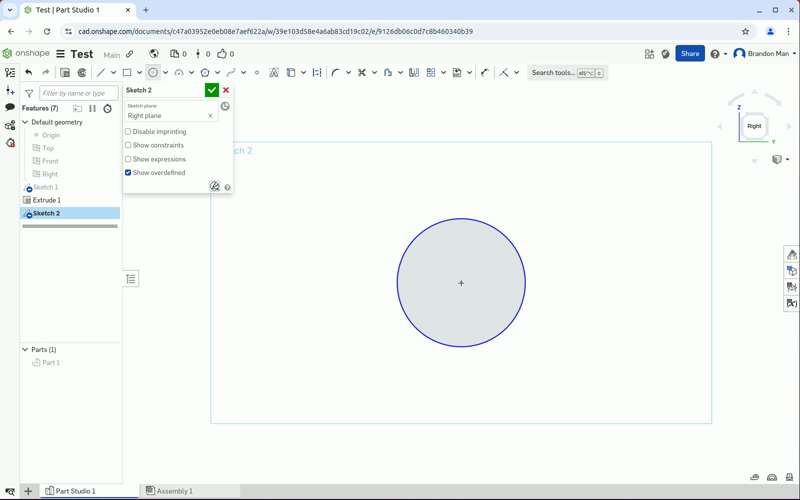
key_up(shift)
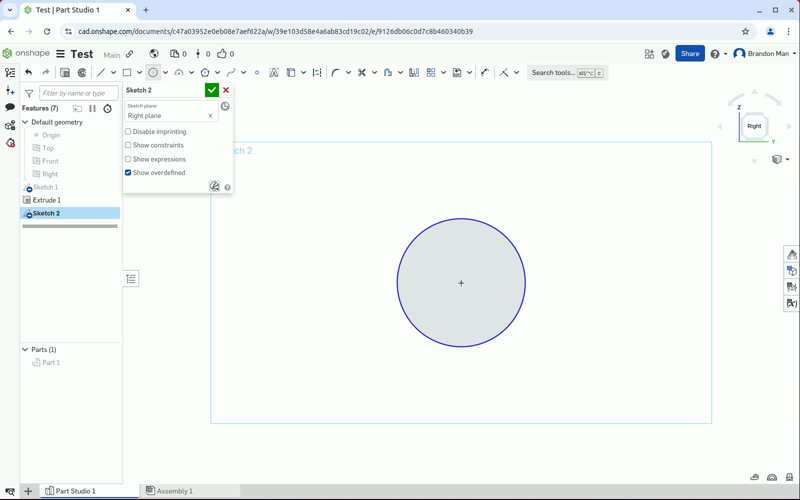
mouse_move(517, 282)
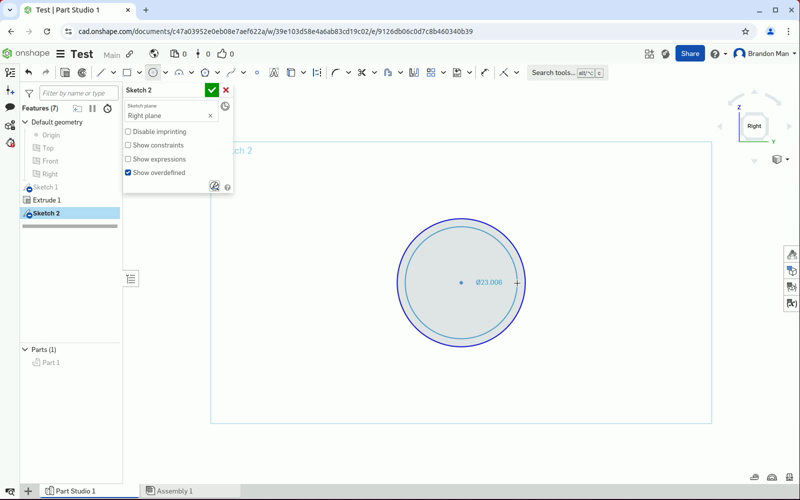
click(517, 282)
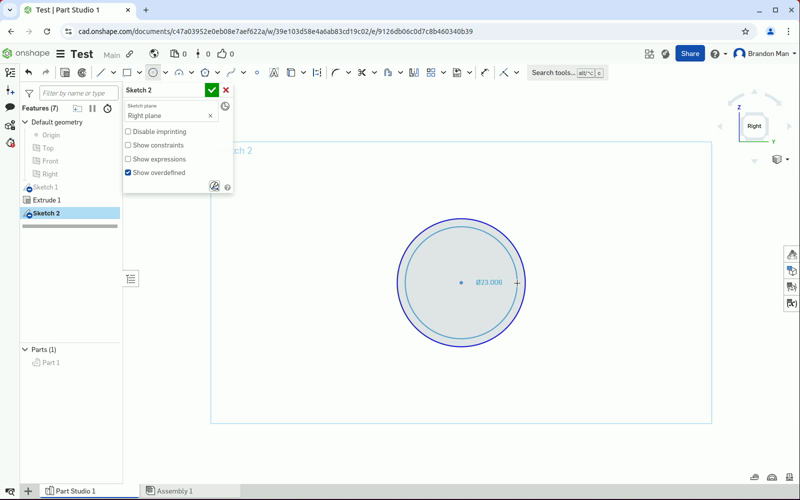
key(esc)
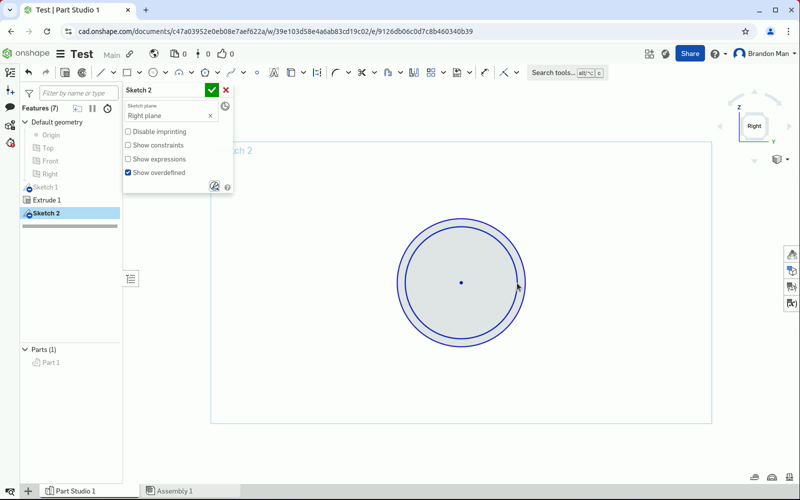
mouse_move(442, 223)
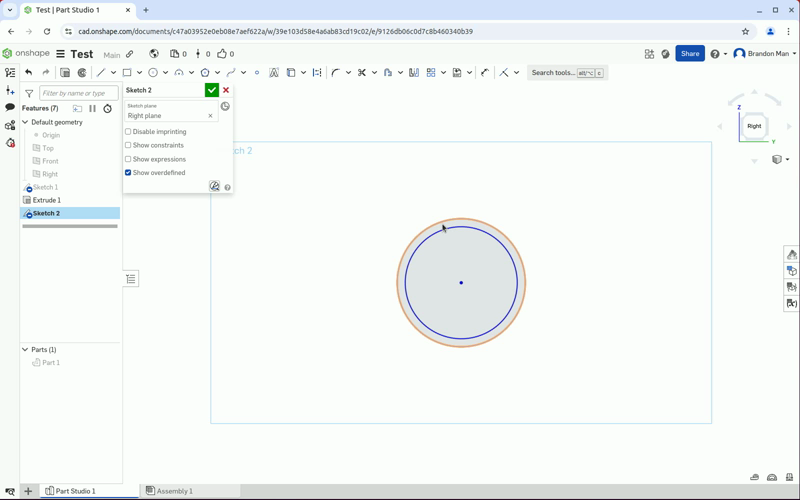
click(442, 223)
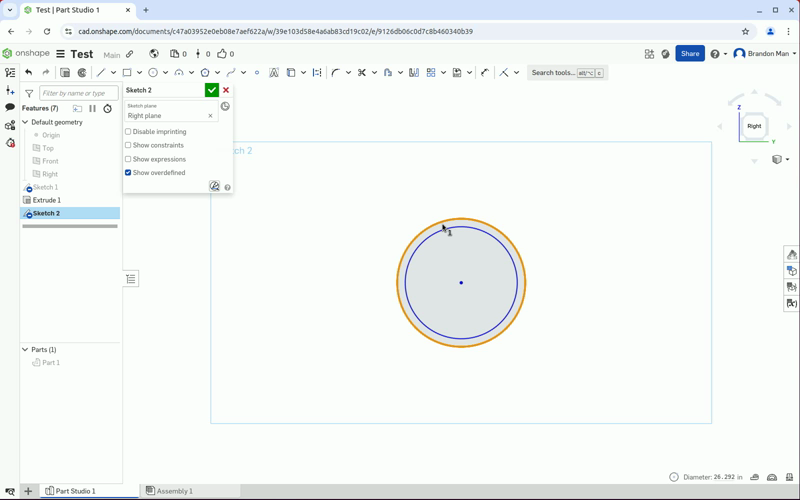
mouse_move(73, 352)
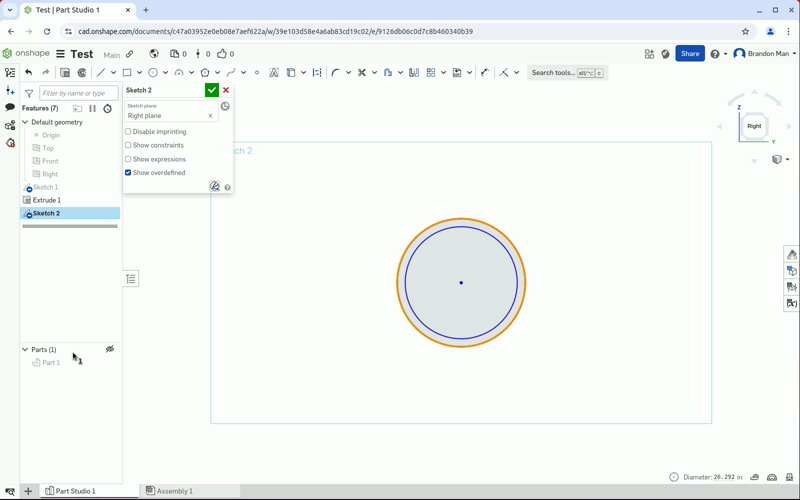
key(shift+y)
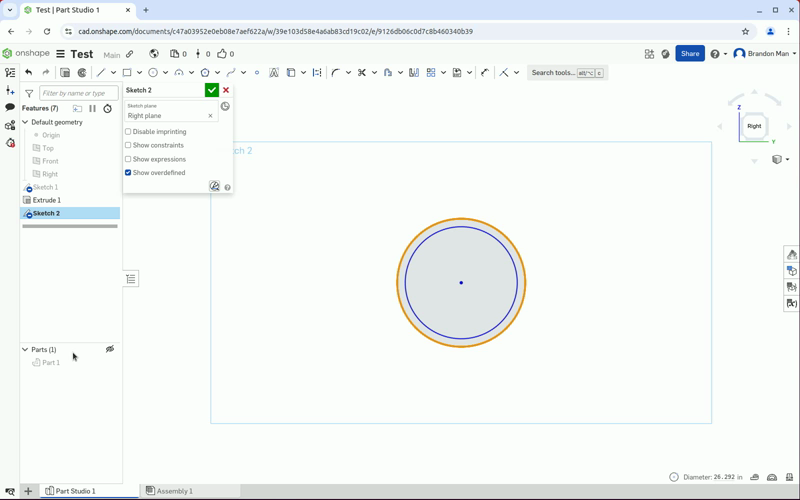
key(shift+e)
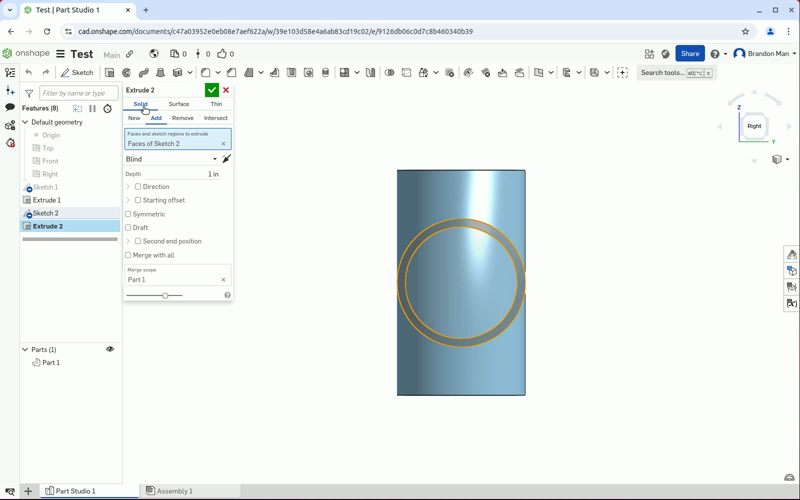
mouse_move(143, 106)
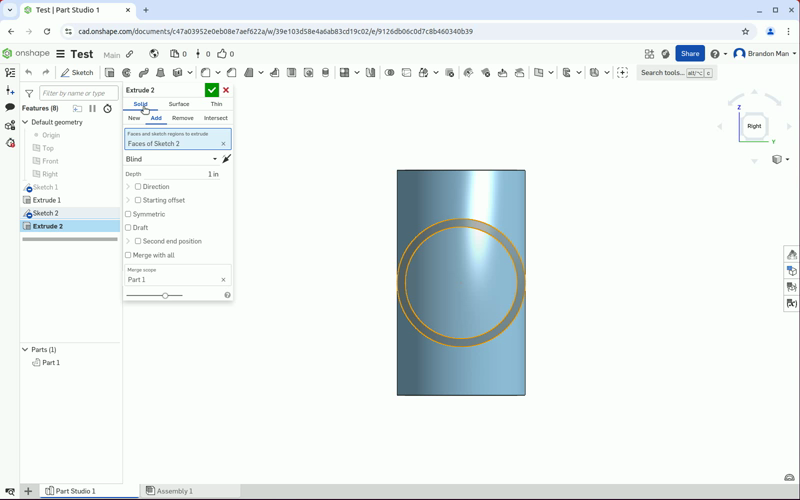
click(143, 106)
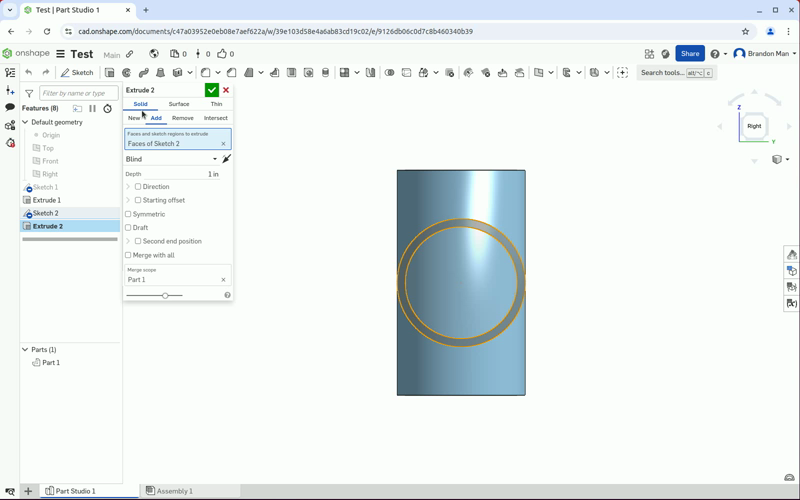
mouse_move(137, 120)
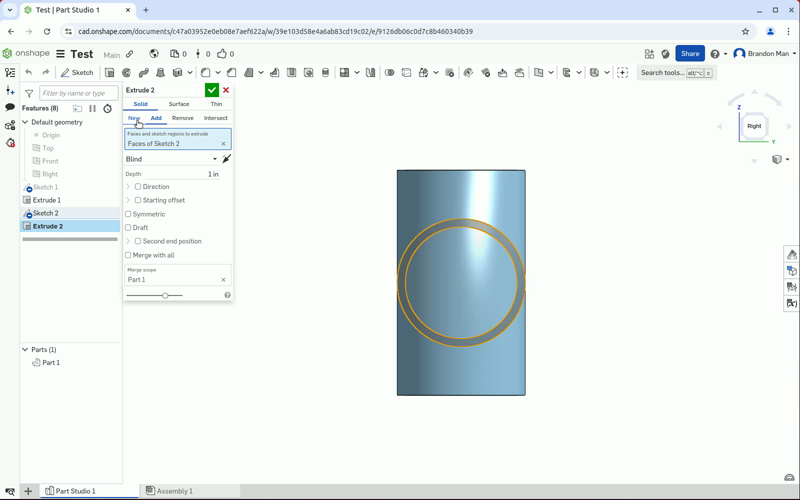
click(137, 120)
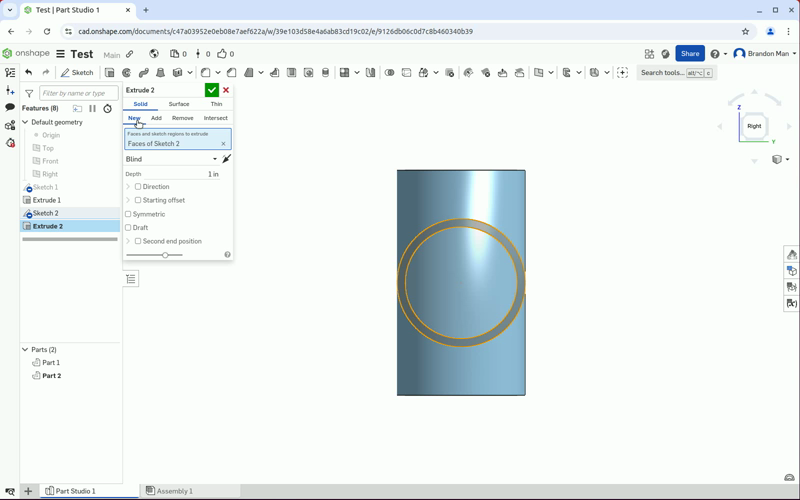
key(tab, 4)
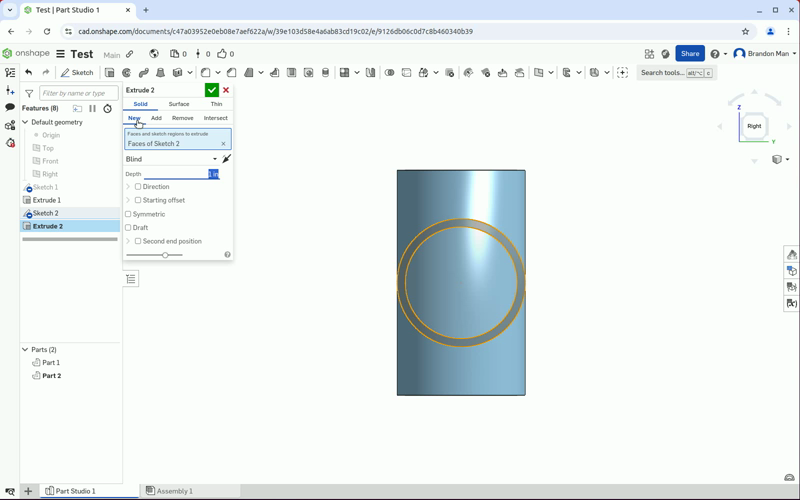
text(23.108)
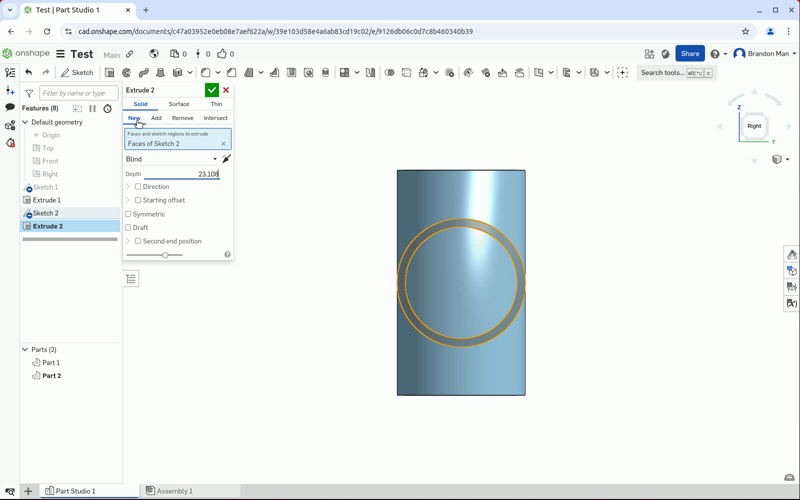
key(enter)
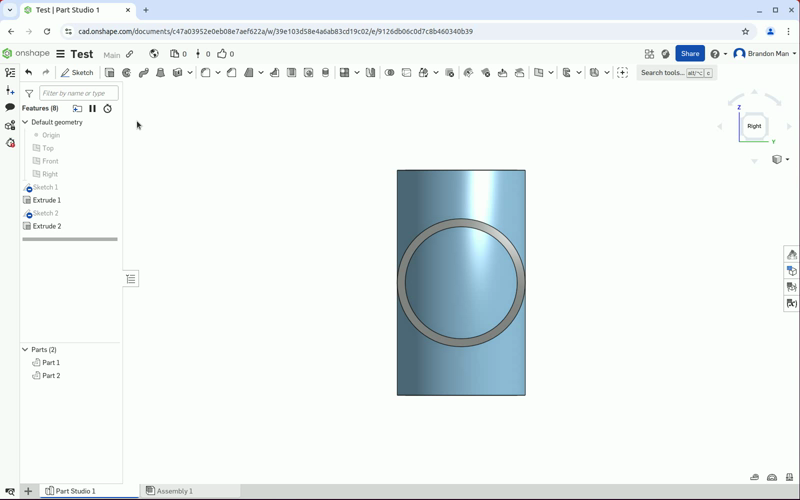
key(shift+h)
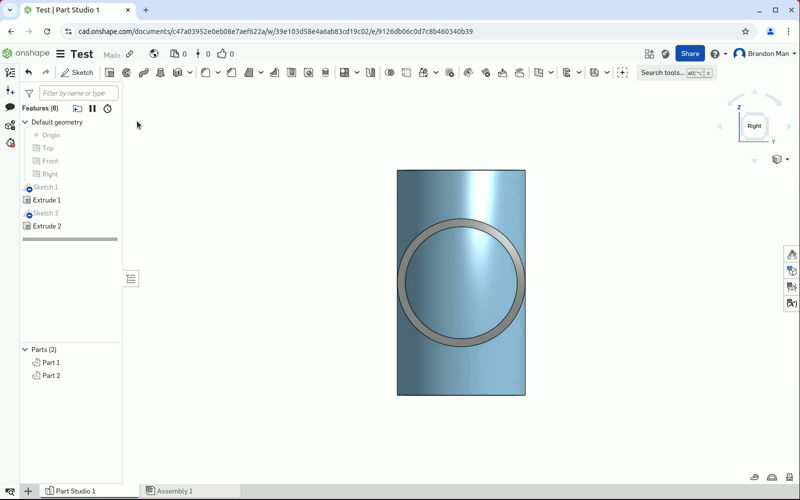
key(shift+h)
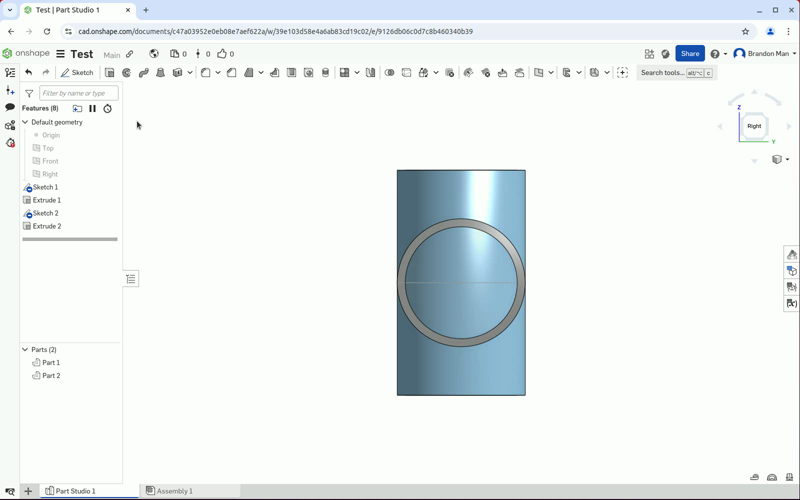
key(shift+7)
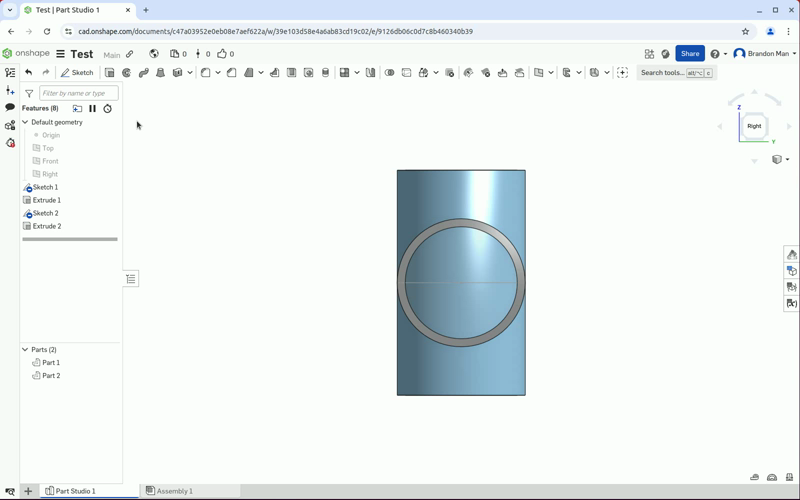
key(right, 2)
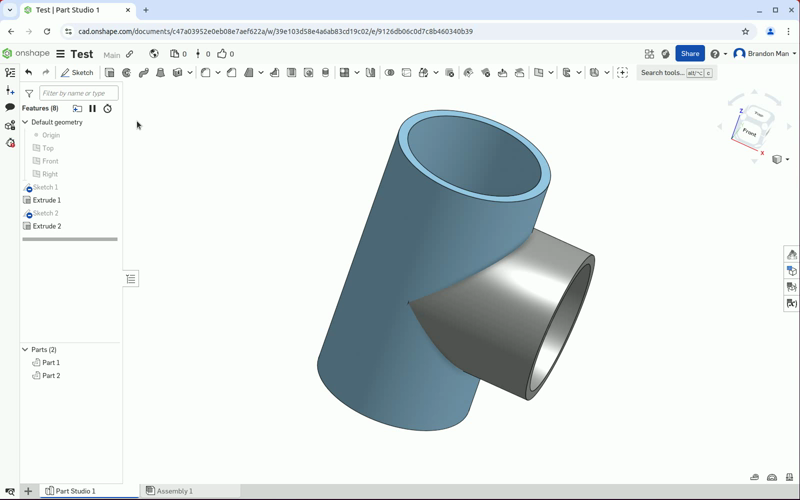
key(down, 2)
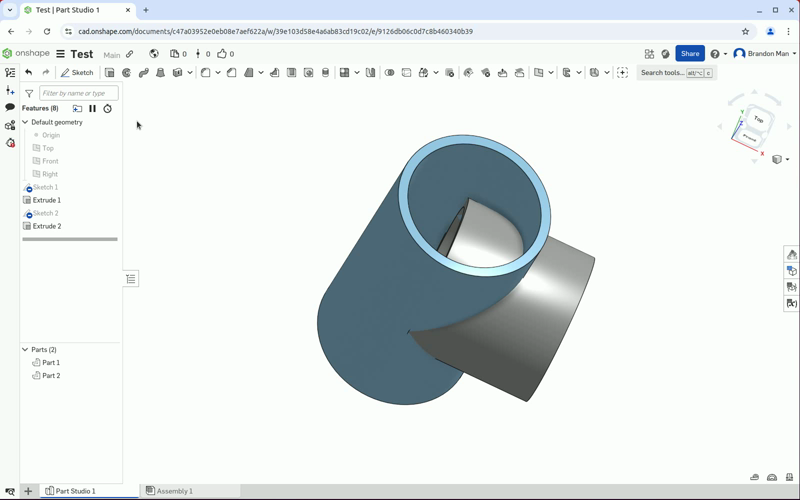
key(up, 2)
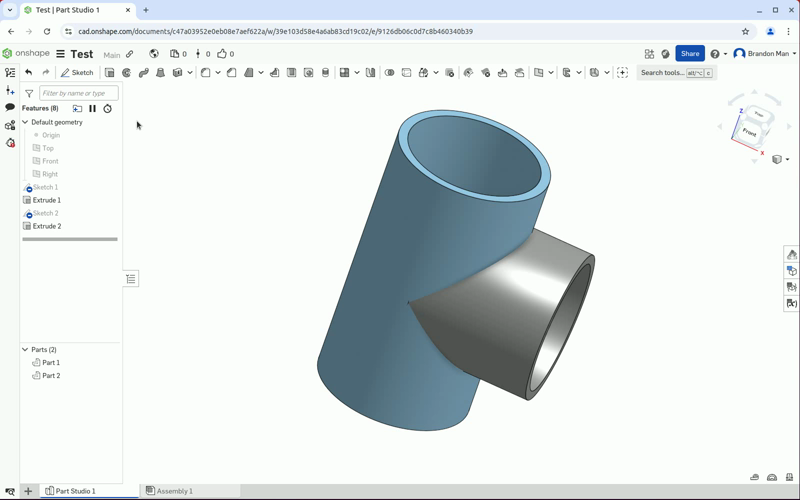
key(left, 2)
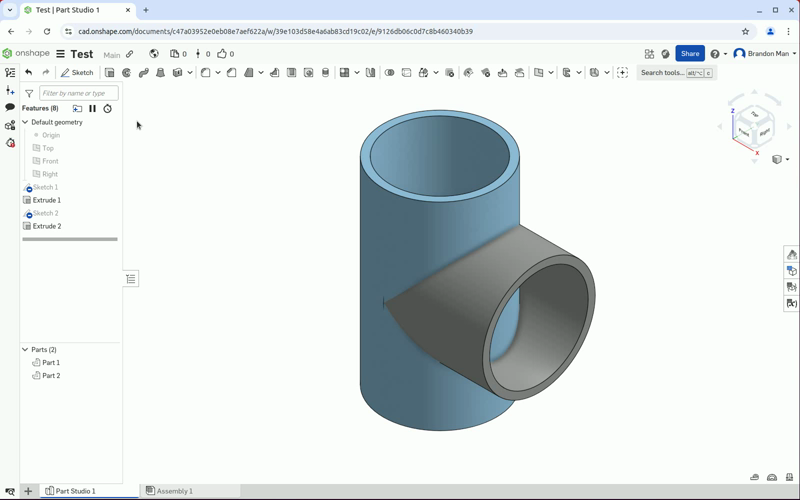
mouse_move(73, 189)
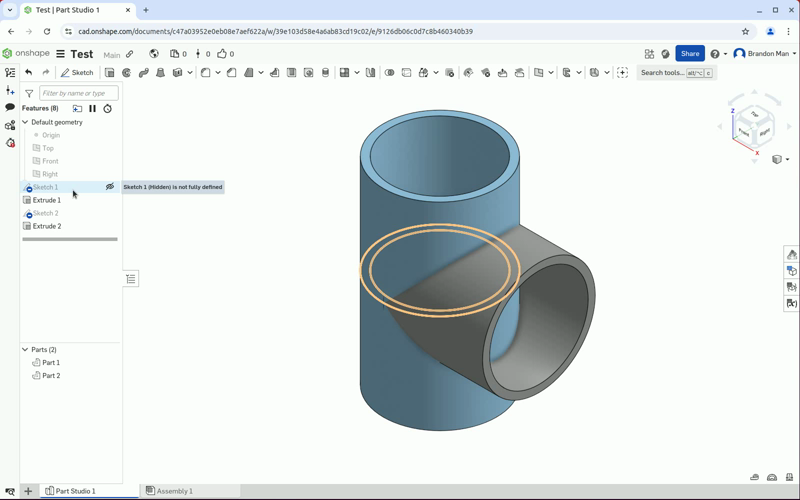
click(73, 189)